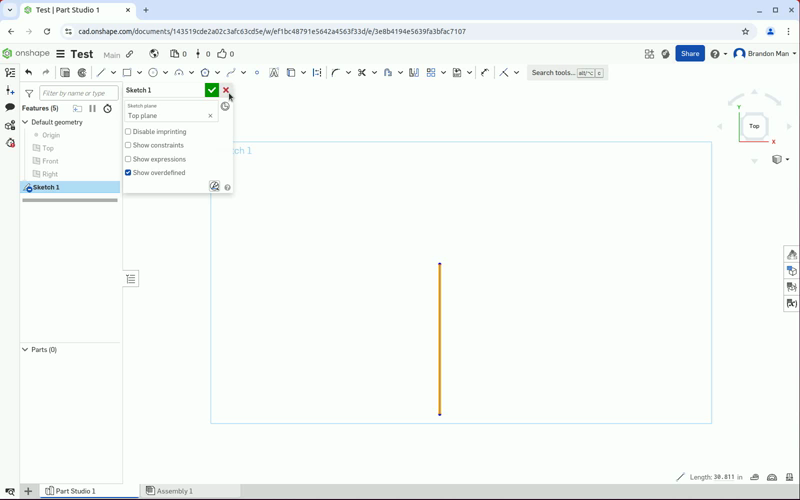
key(shift+h)
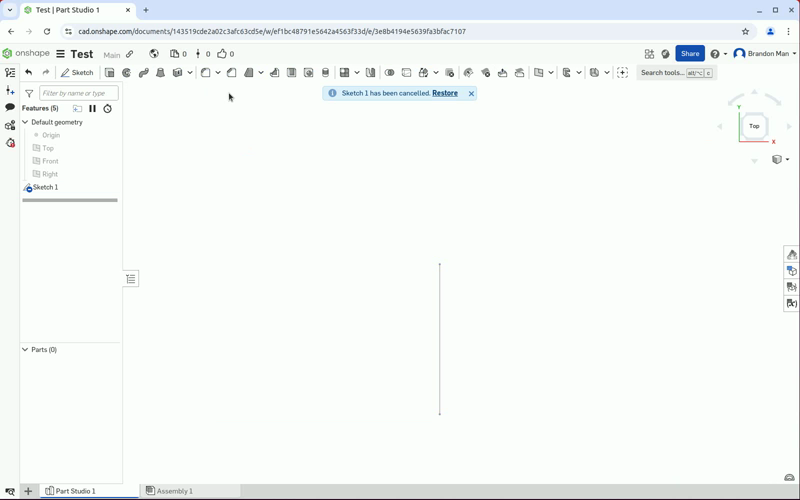
key(shift+s)
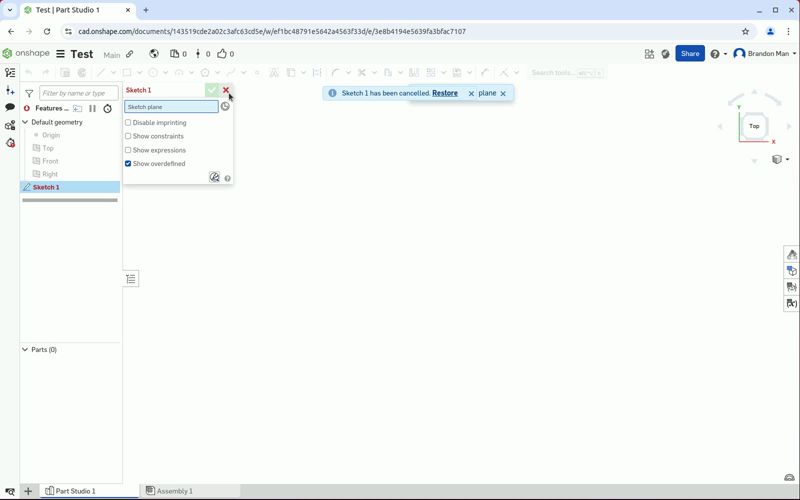
mouse_move(73, 150)
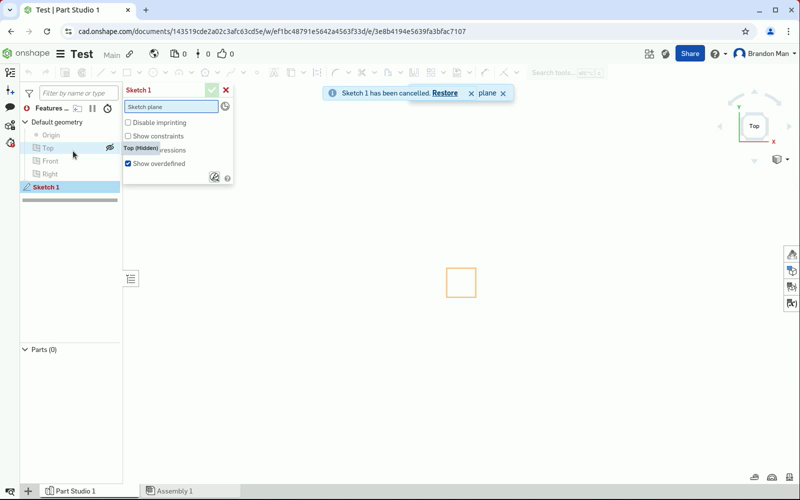
click(73, 150)
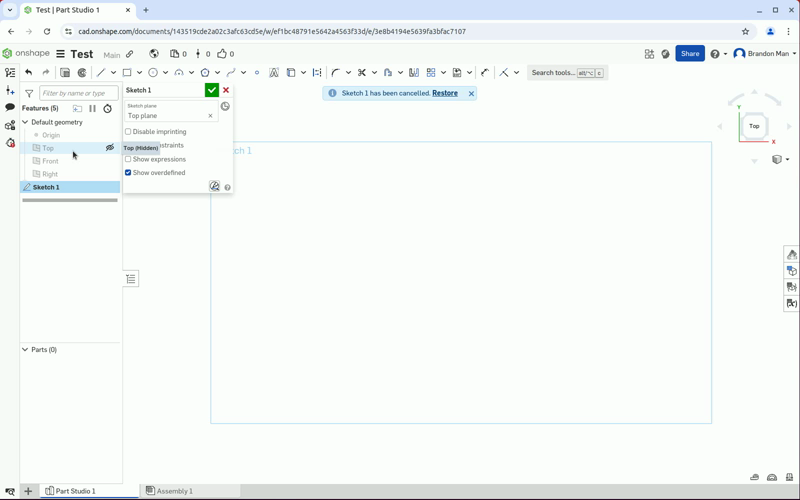
mouse_move(73, 352)
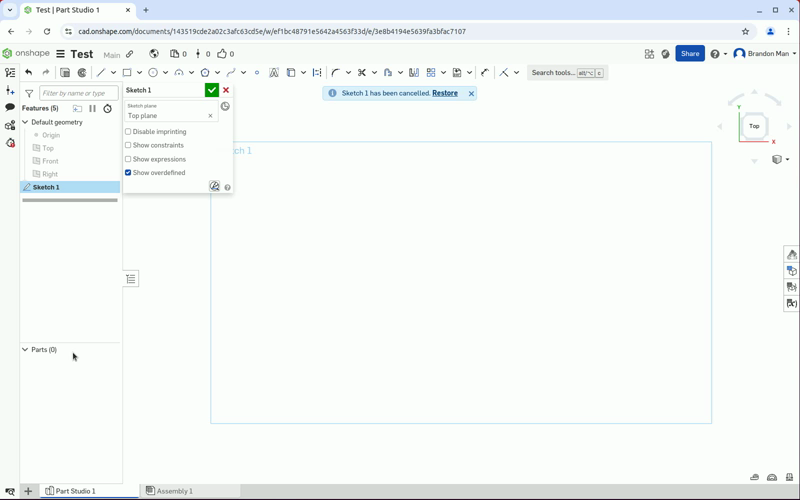
key(y)
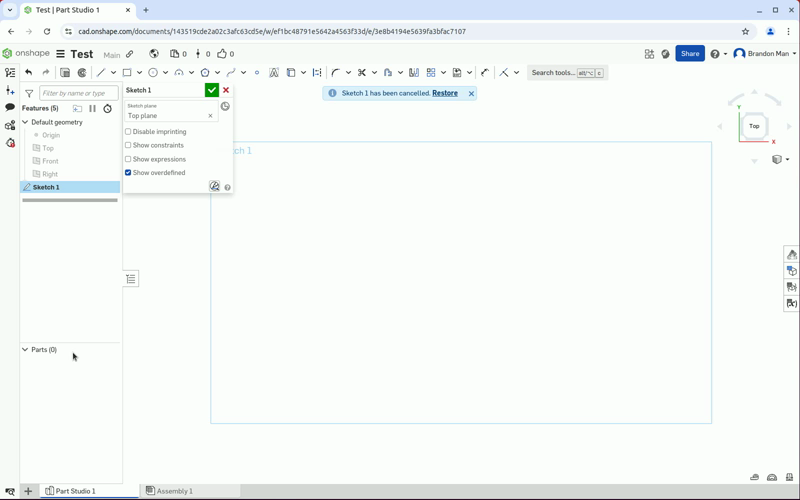
key(l)
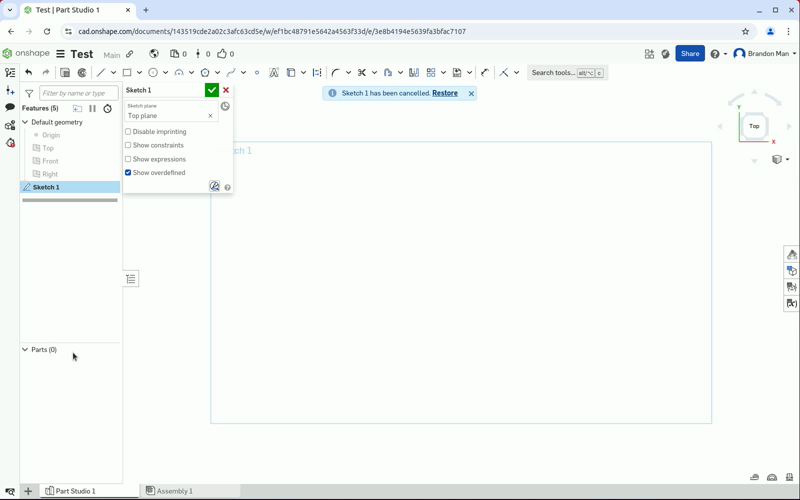
key_down(shift)
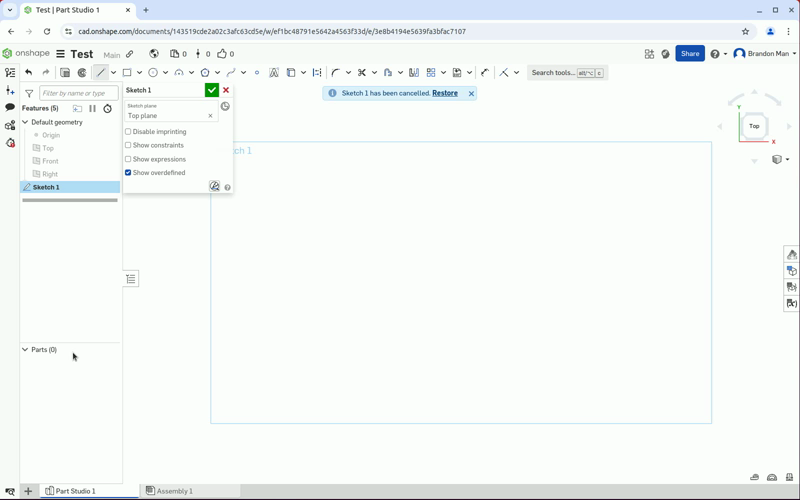
mouse_move(395, 306)
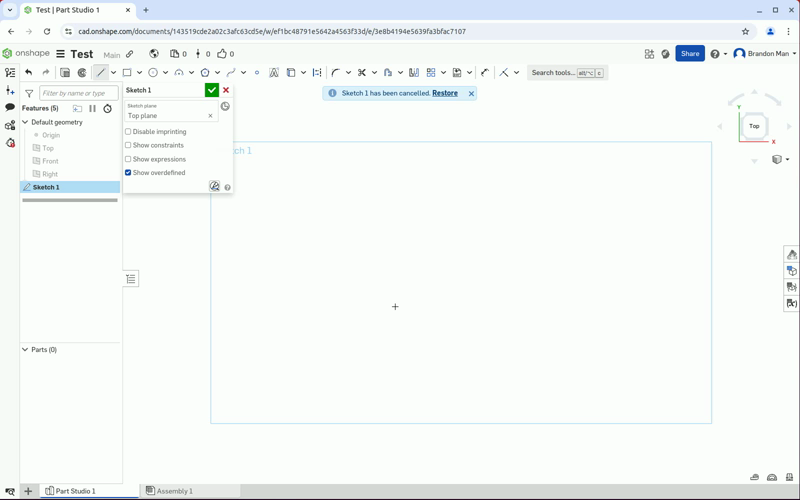
click(395, 306)
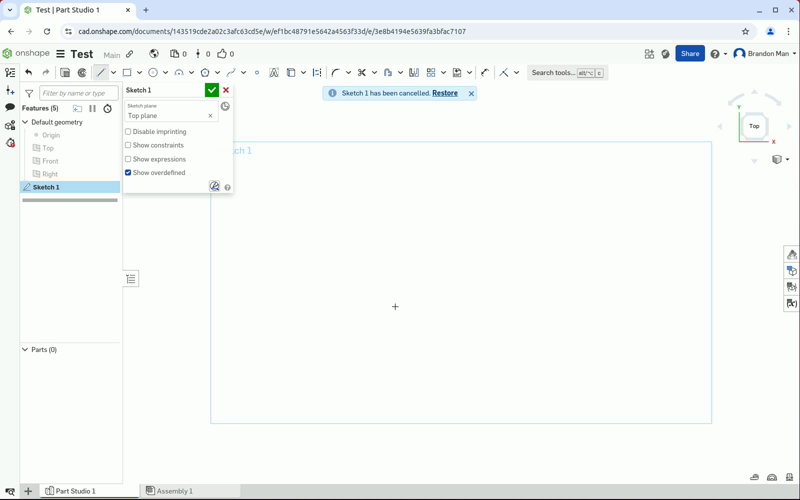
key_up(shift)
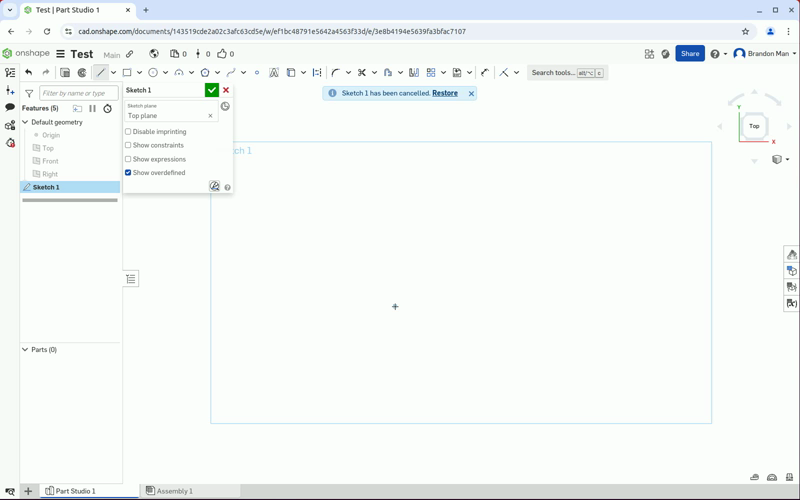
key_down(shift)
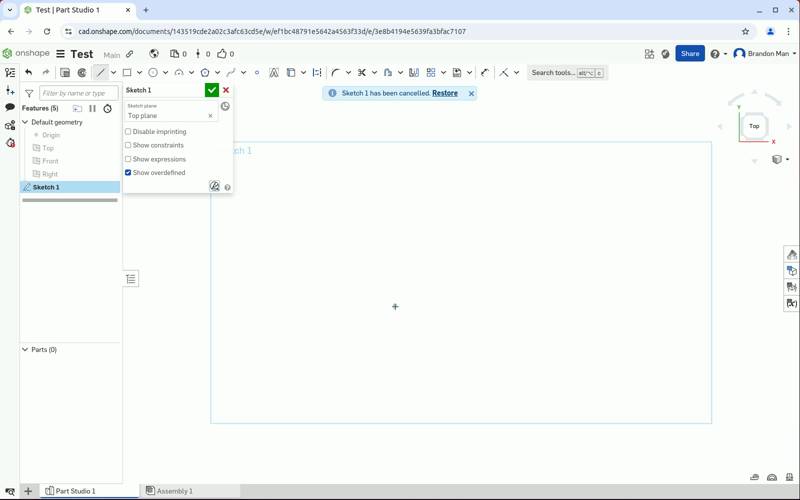
mouse_move(526, 306)
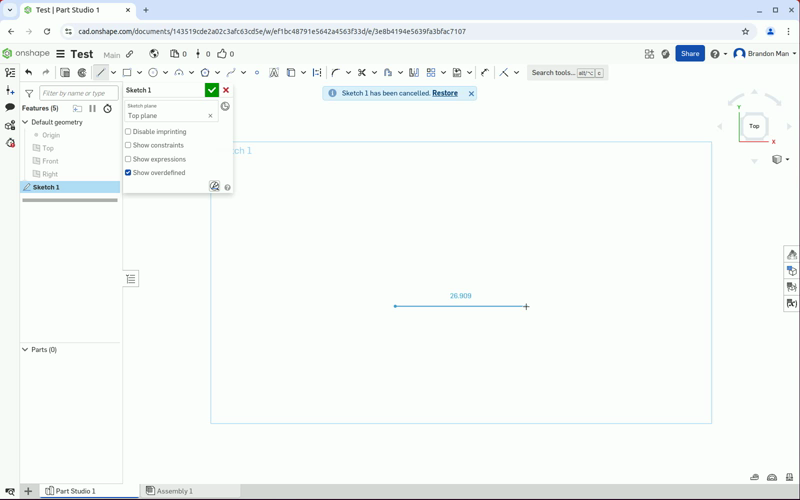
click(526, 306)
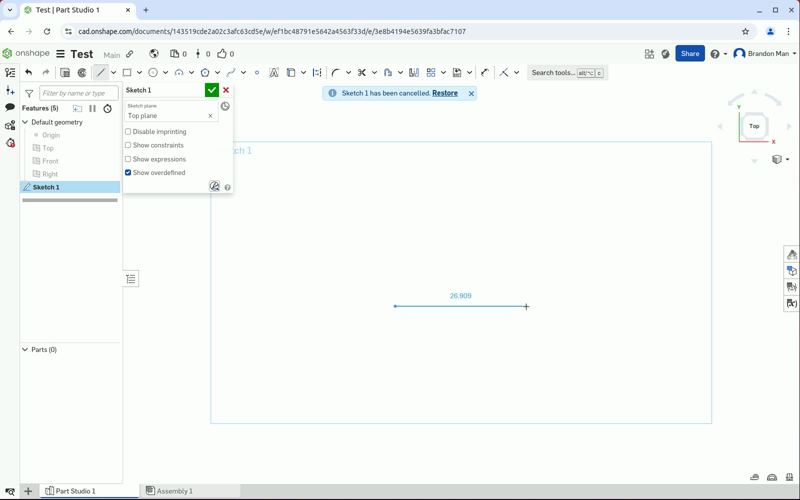
key_up(shift)
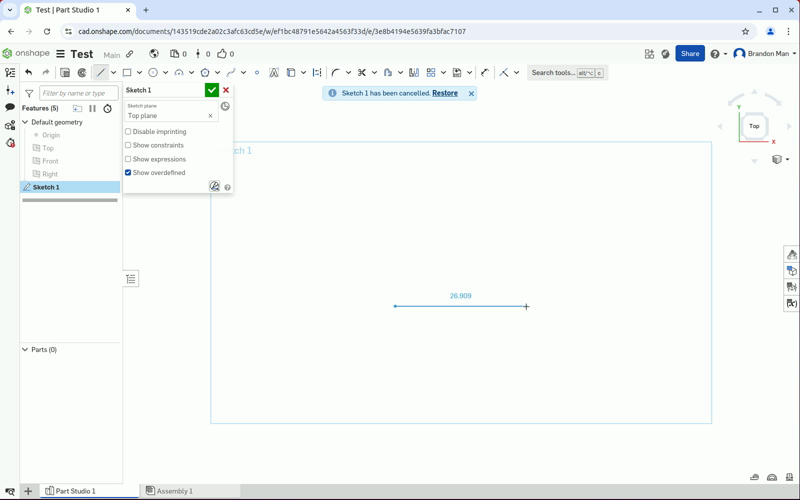
key_down(shift)
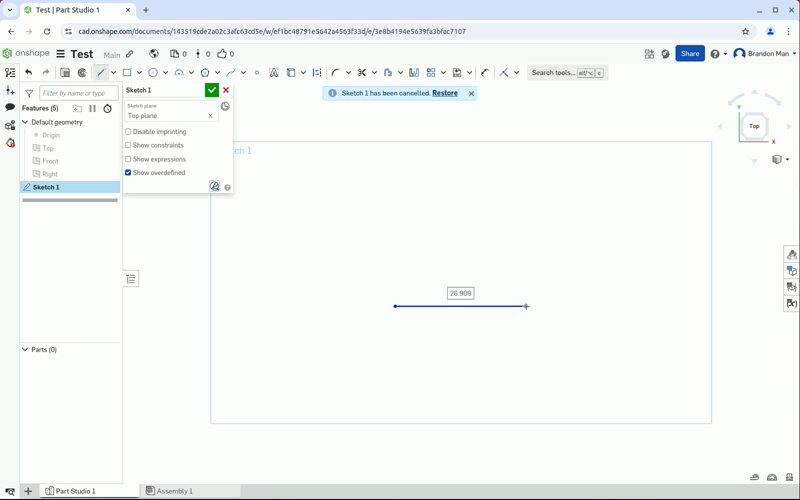
mouse_move(556, 306)
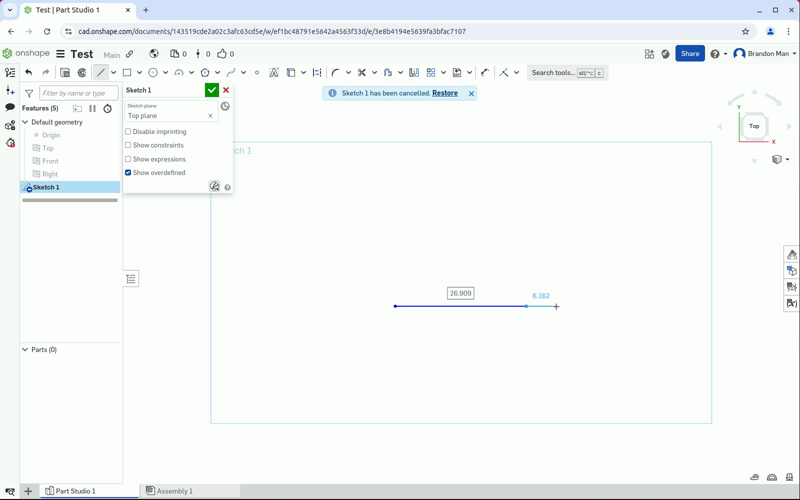
mouse_move(526, 259)
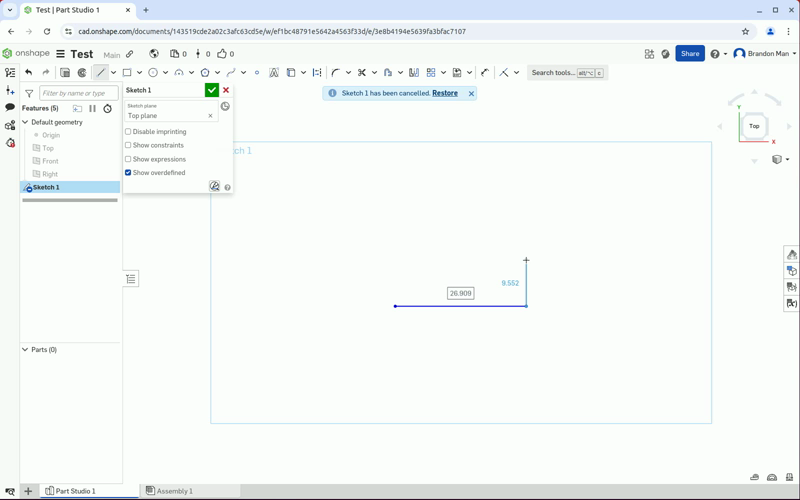
click(526, 259)
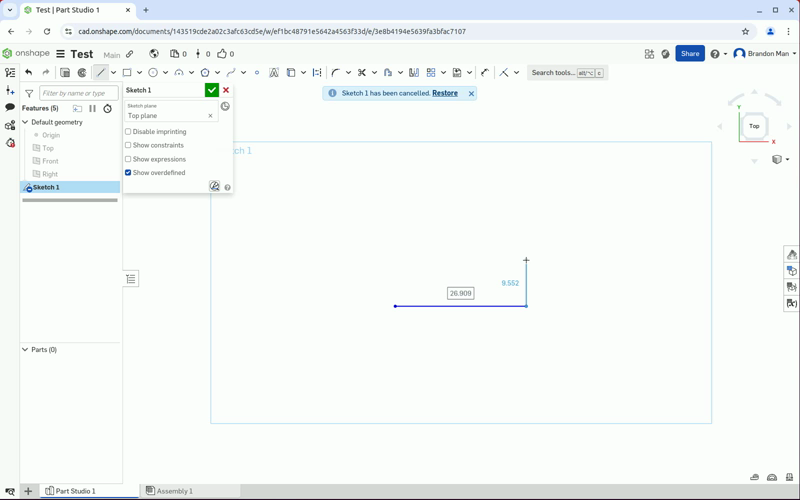
key_up(shift)
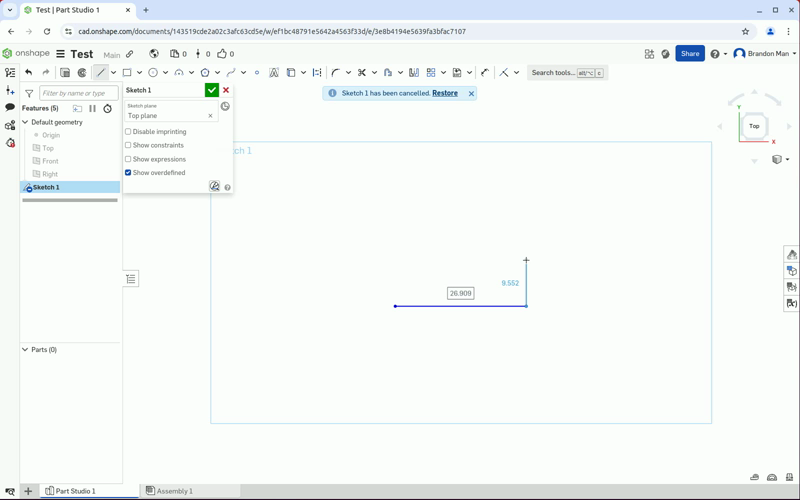
key_down(shift)
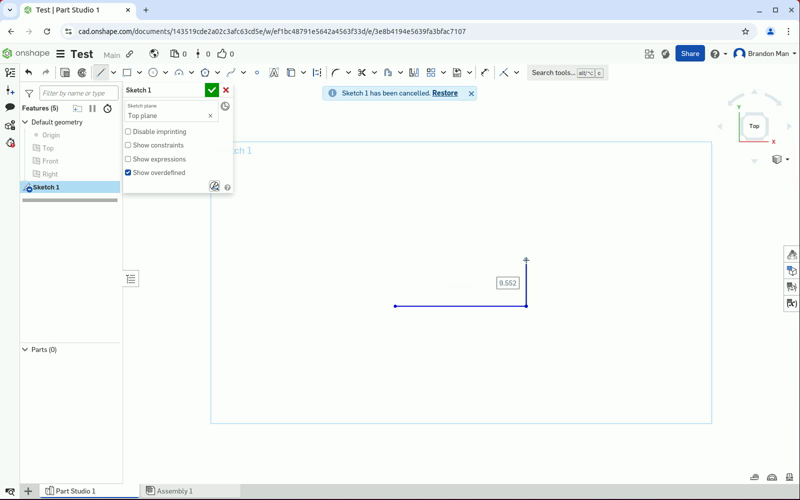
mouse_move(395, 259)
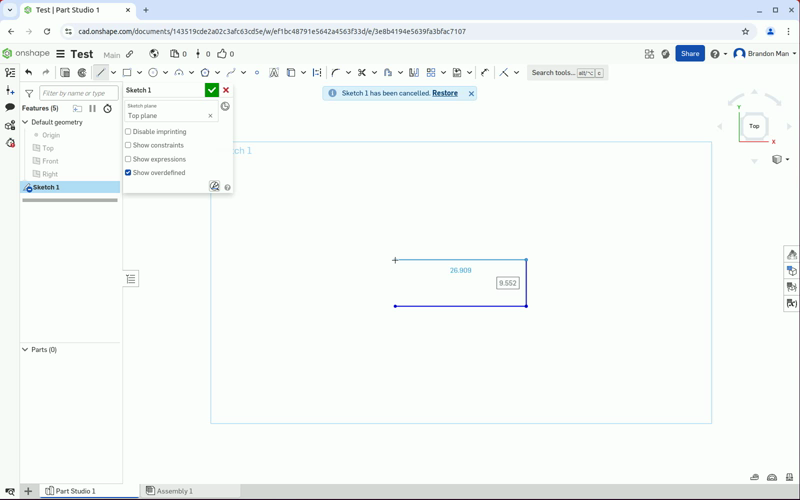
click(395, 259)
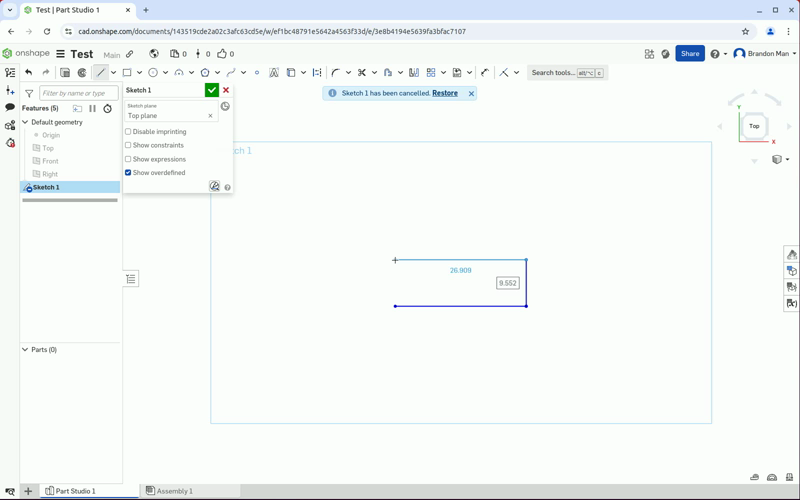
key_up(shift)
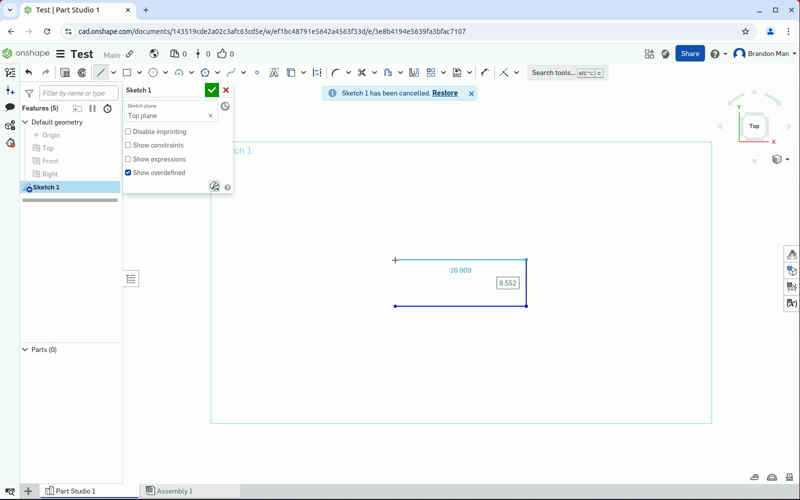
mouse_move(425, 259)
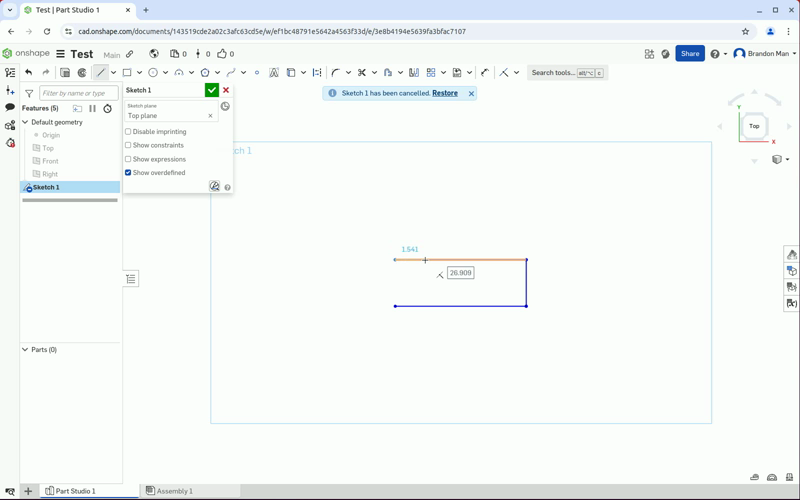
key_down(shift)
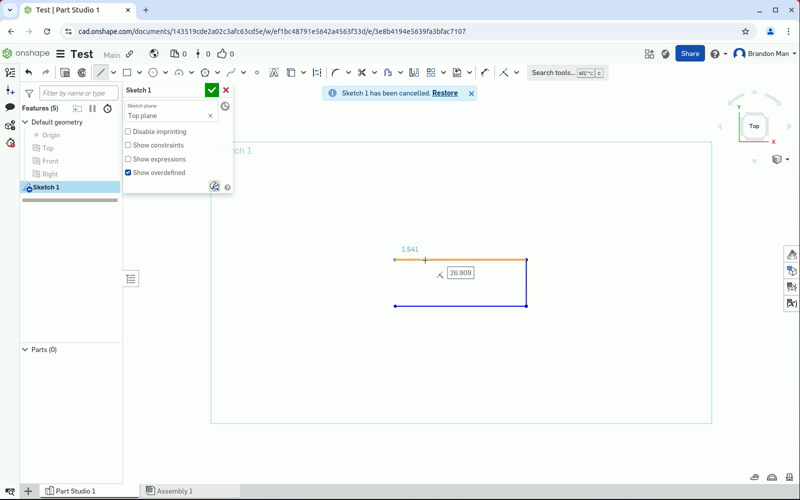
mouse_move(395, 306)
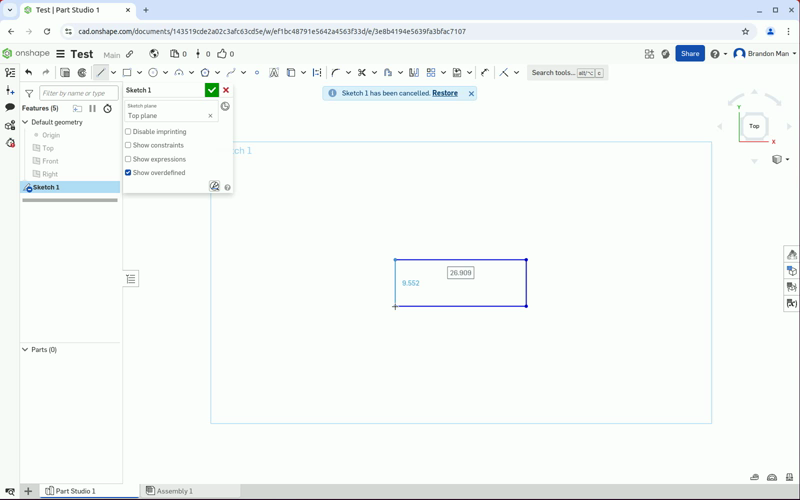
key_up(shift)
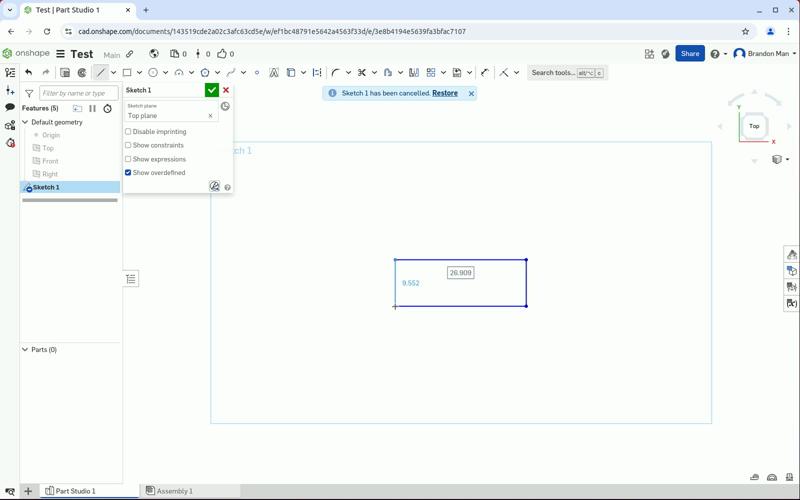
click(395, 306)
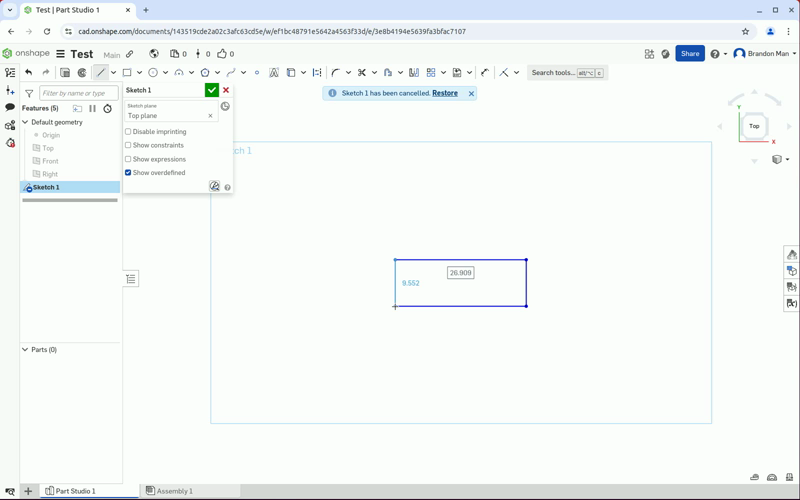
key(esc)
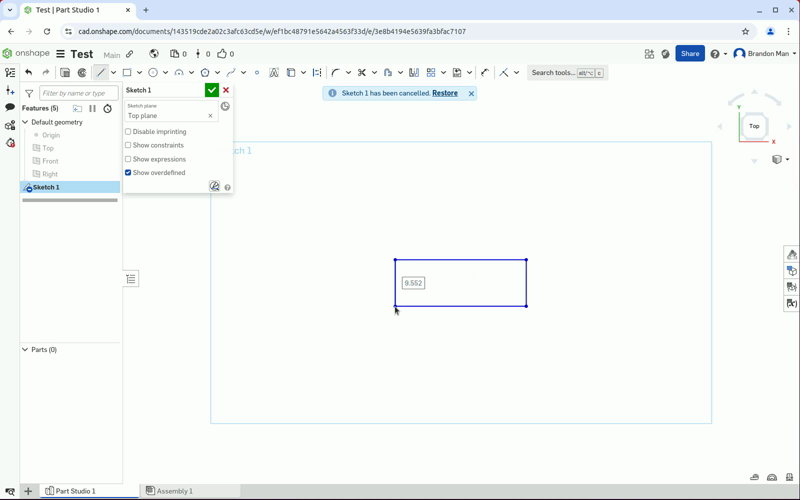
mouse_move(485, 283)
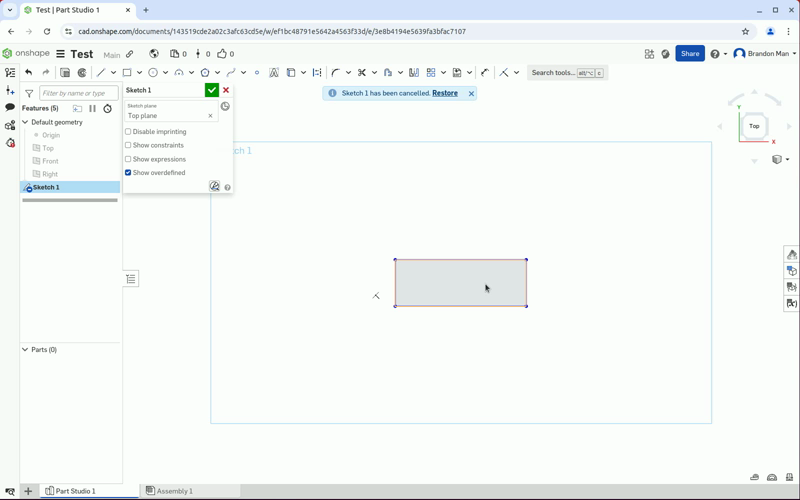
click(485, 283)
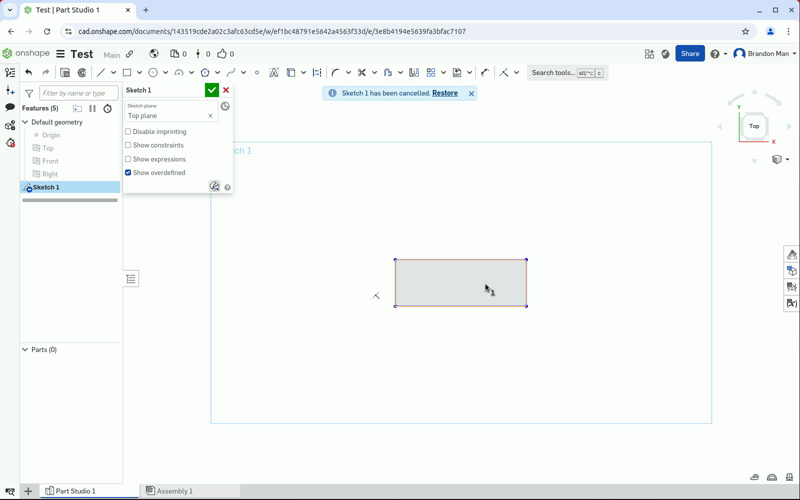
mouse_move(73, 352)
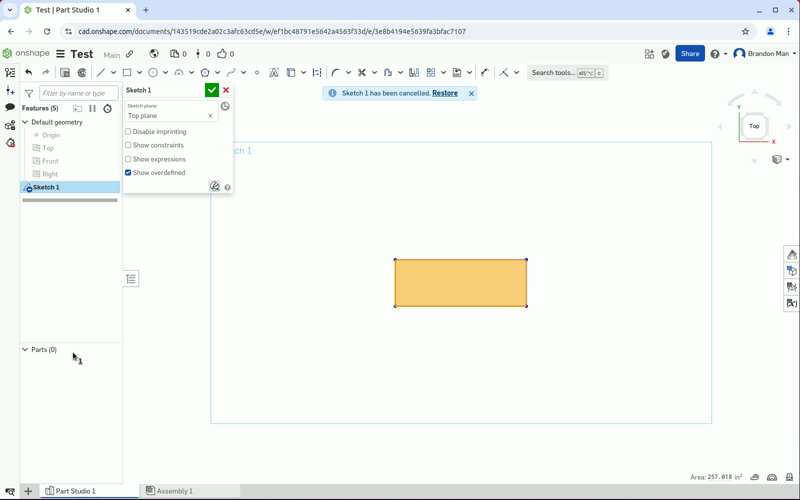
key(shift+y)
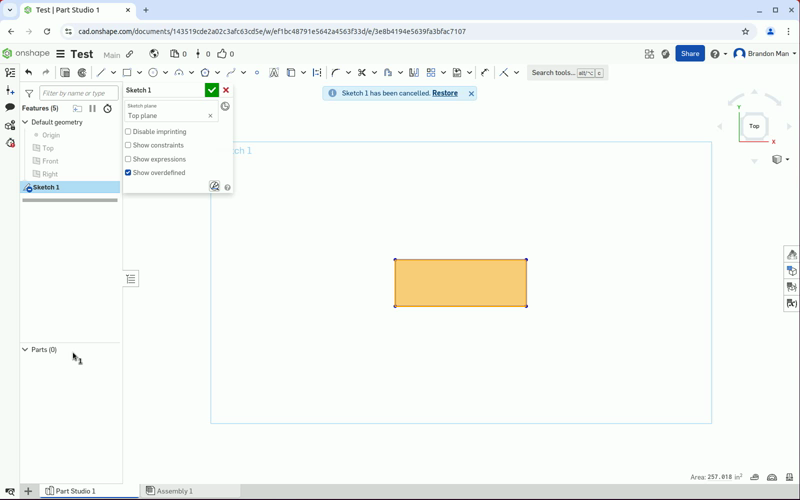
key(shift+e)
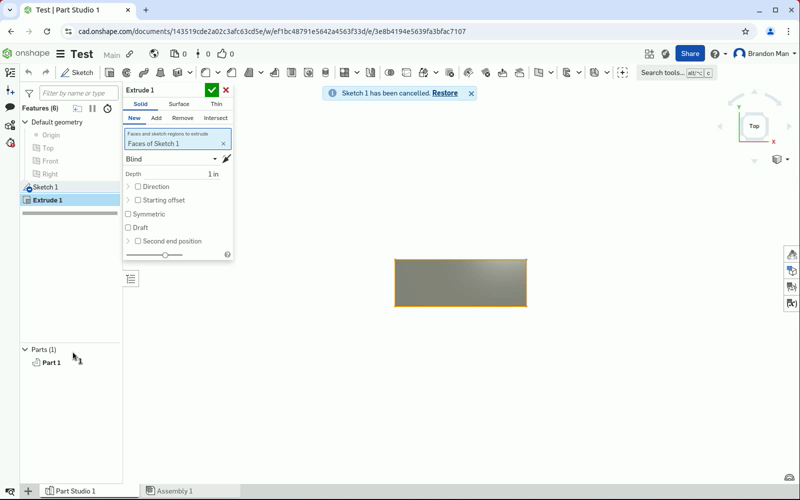
mouse_move(143, 106)
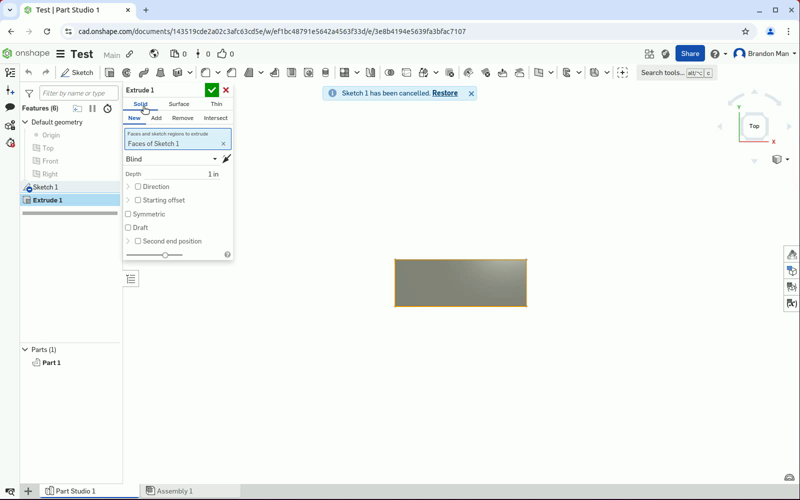
click(143, 106)
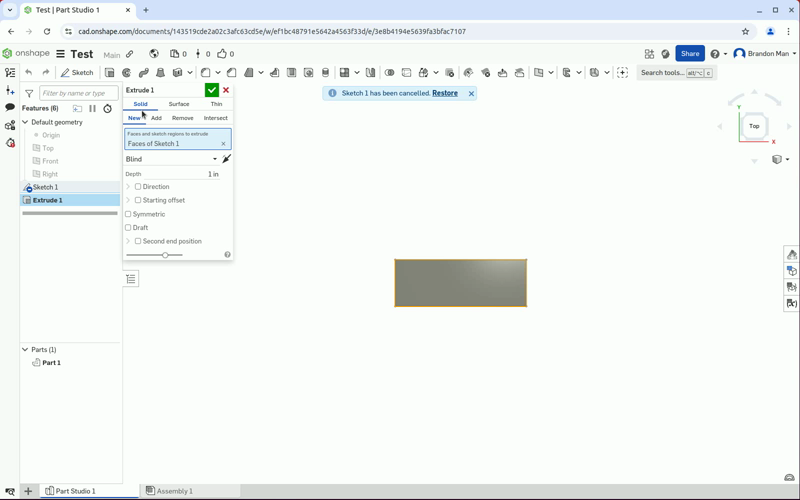
mouse_move(137, 120)
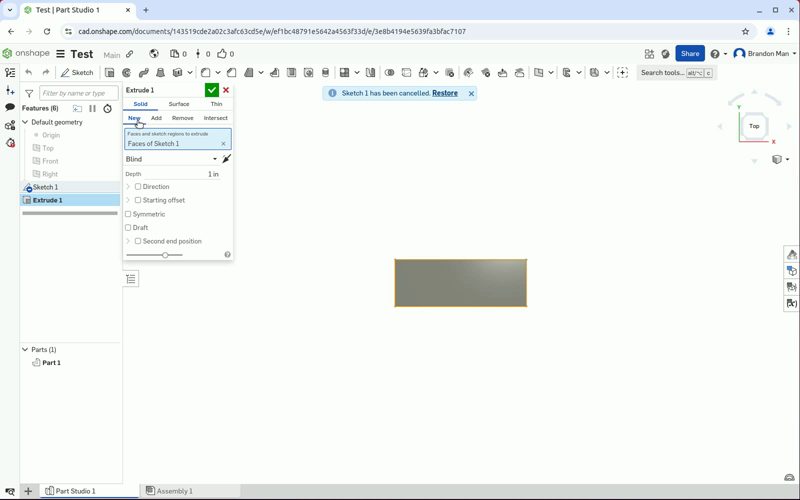
click(137, 120)
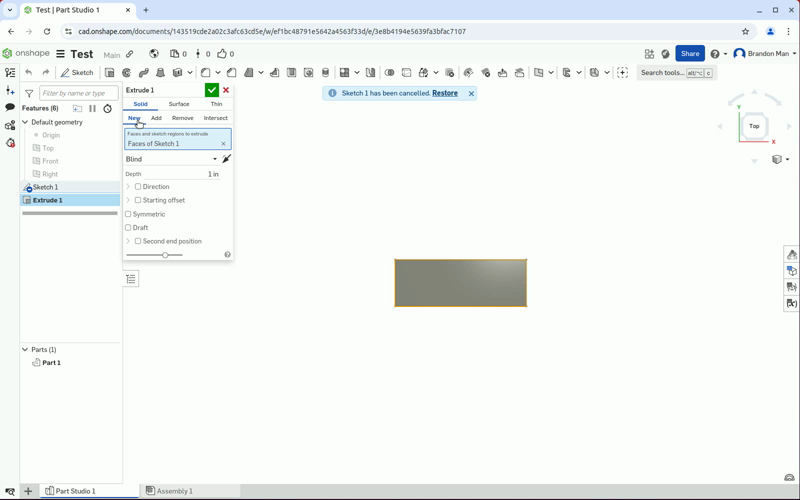
key(tab, 4)
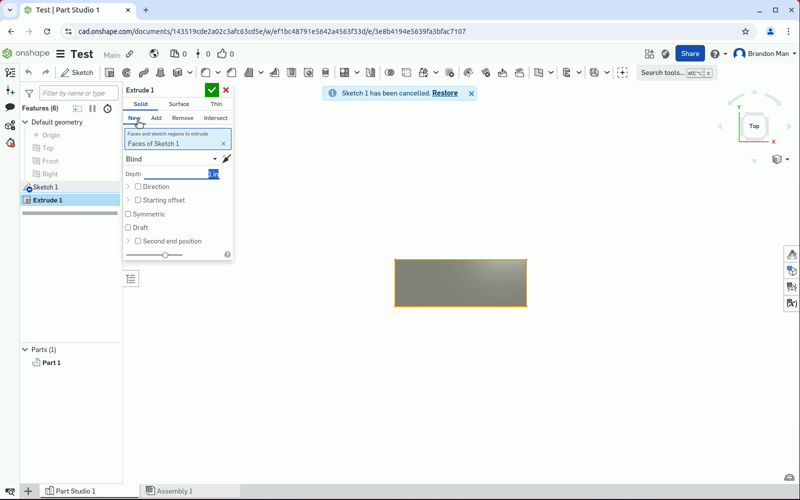
text(23.108)
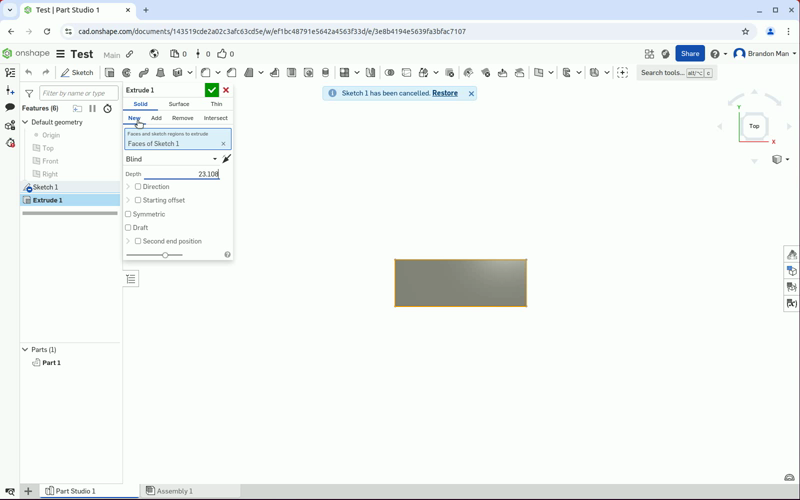
key(enter)
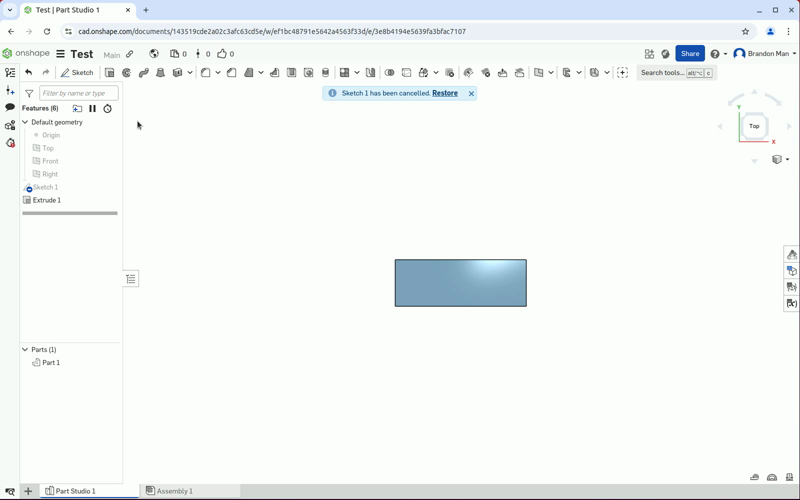
key(shift+h)
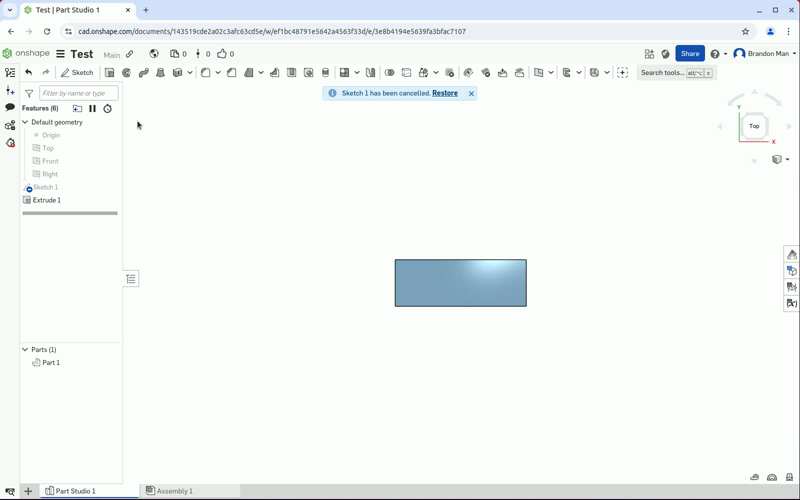
key(shift+h)
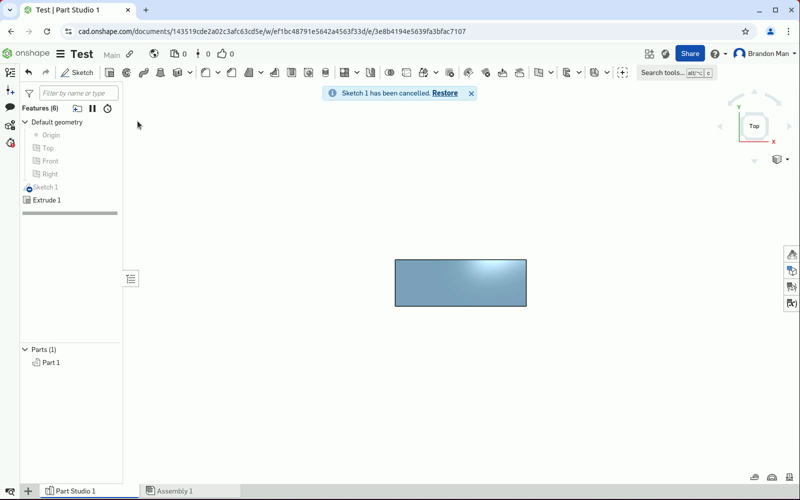
mouse_move(73, 189)
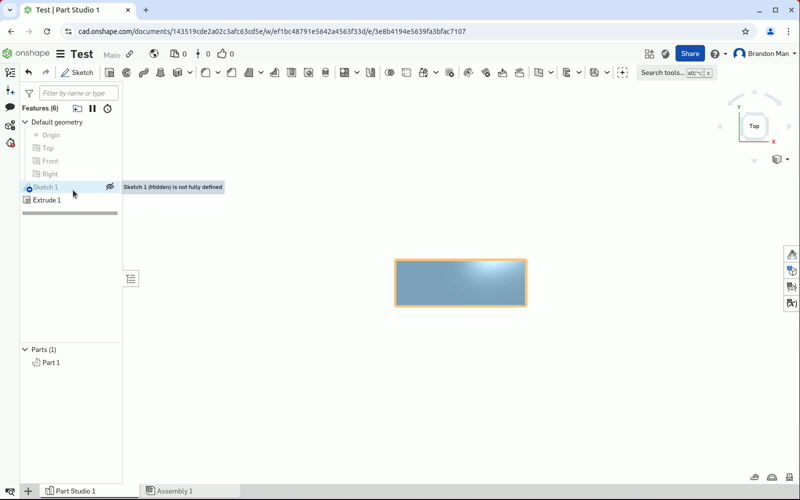
click(73, 189)
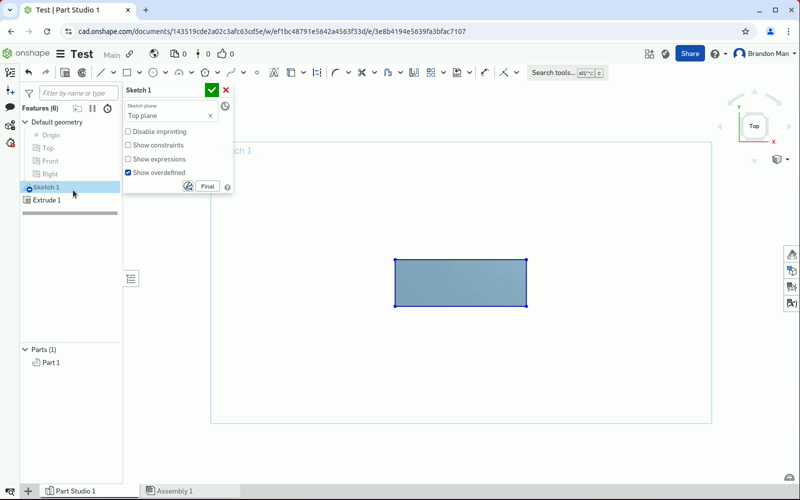
mouse_move(229, 92)
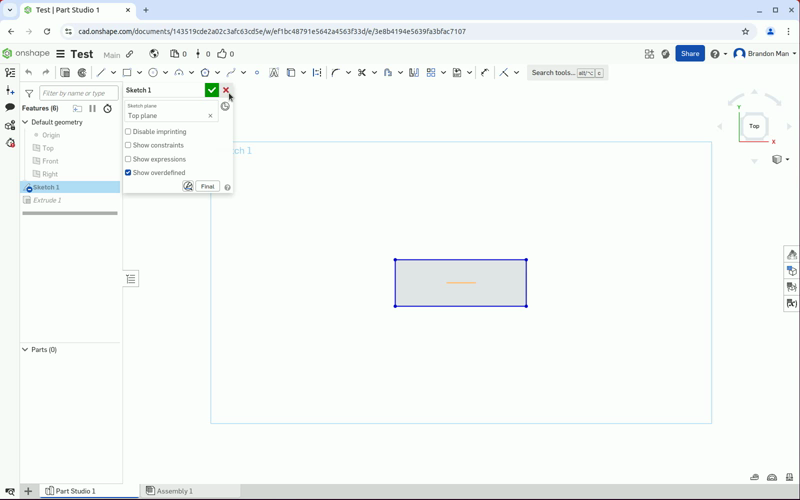
click(229, 92)
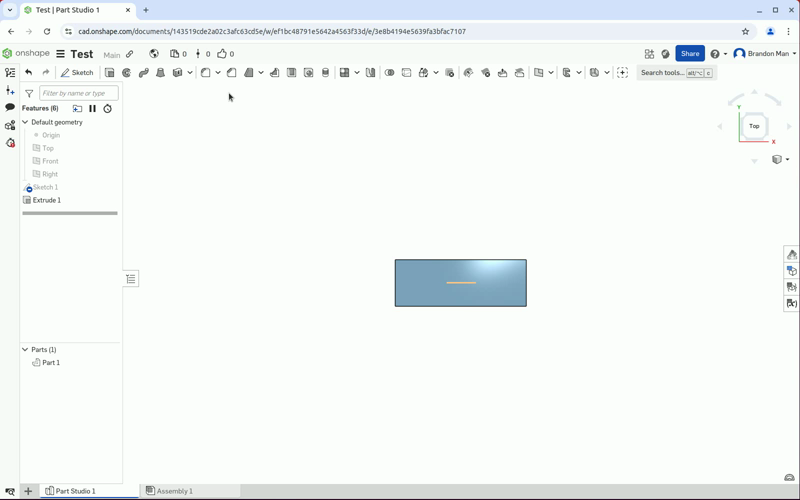
mouse_move(73, 352)
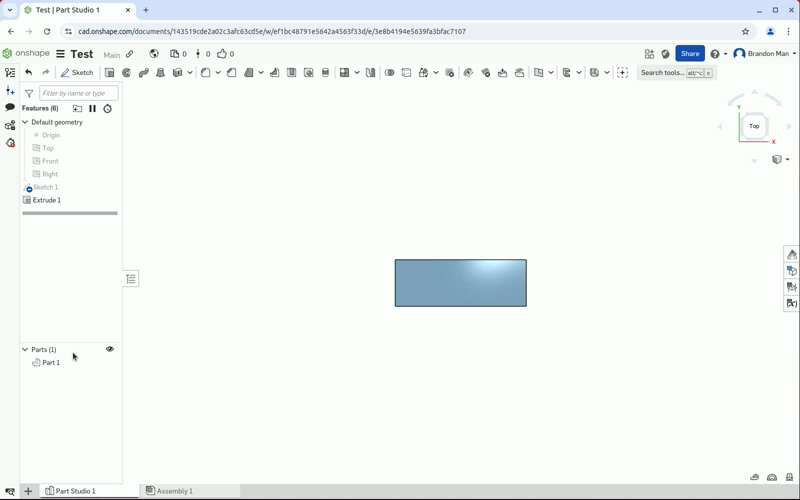
key(y)
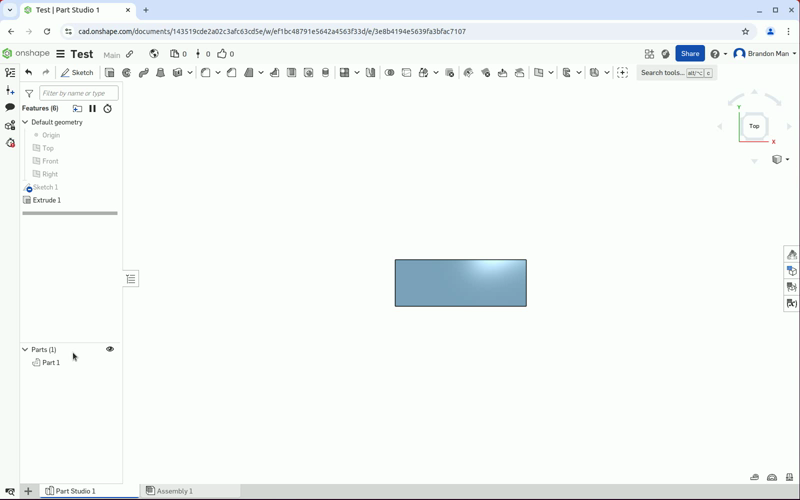
key(shift+p)
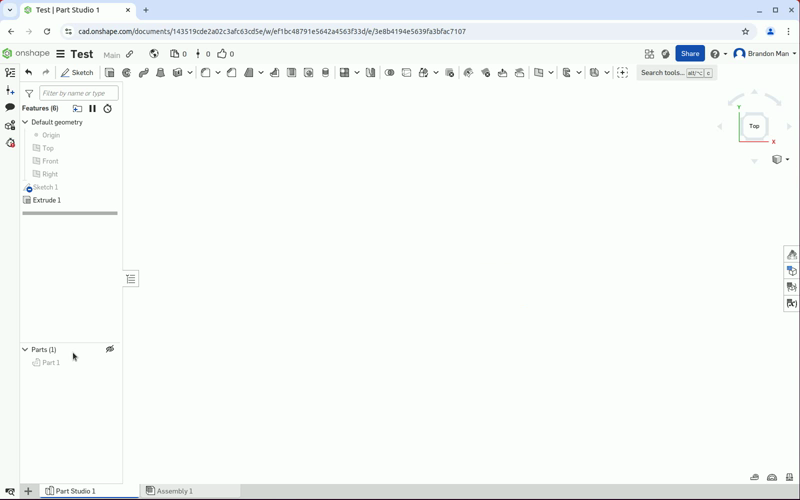
key(space)
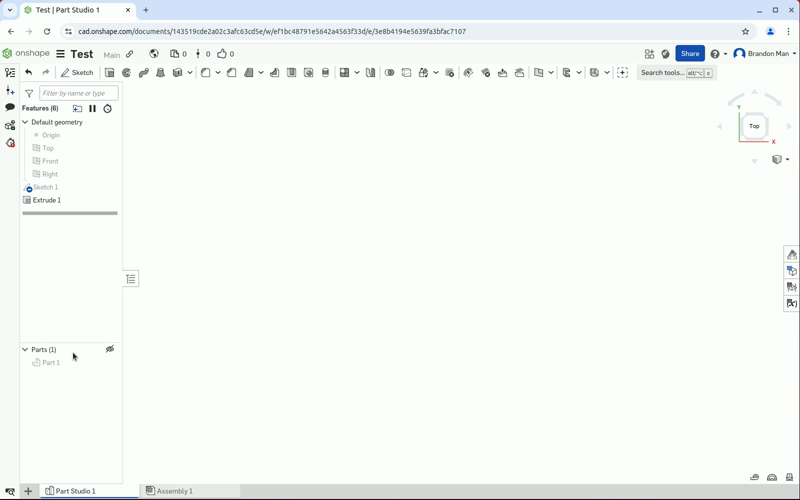
key_down(shift)
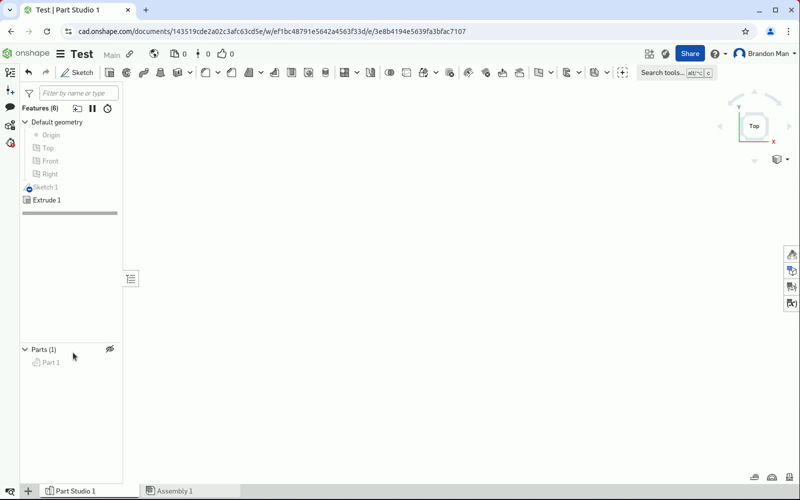
key(up)
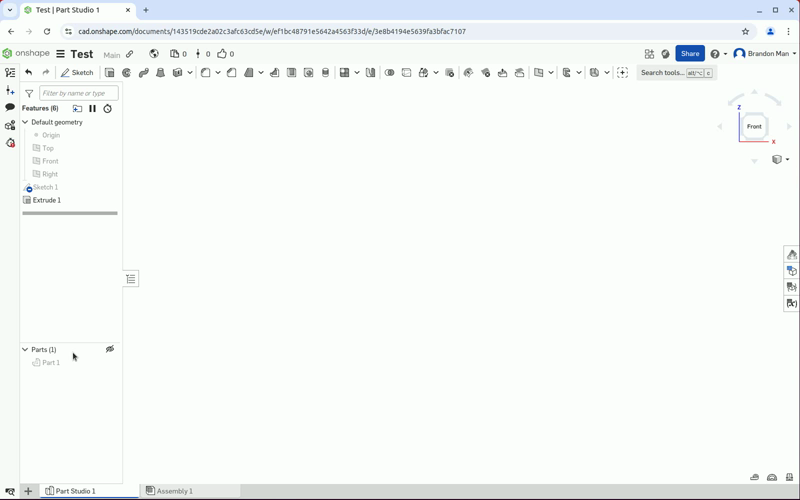
key_up(shift)
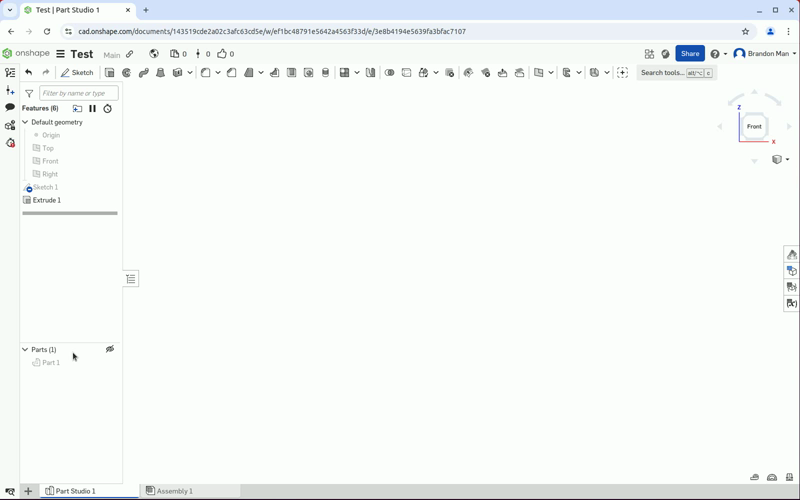
mouse_move(73, 352)
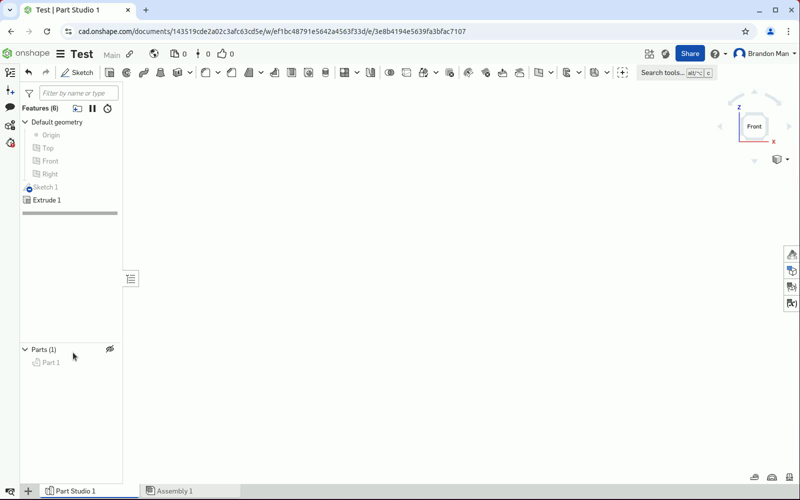
key(shift+y)
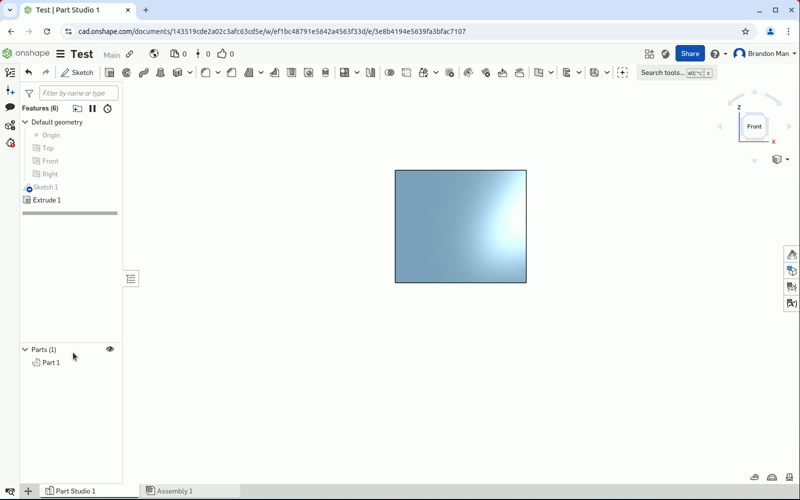
mouse_move(541, 75)
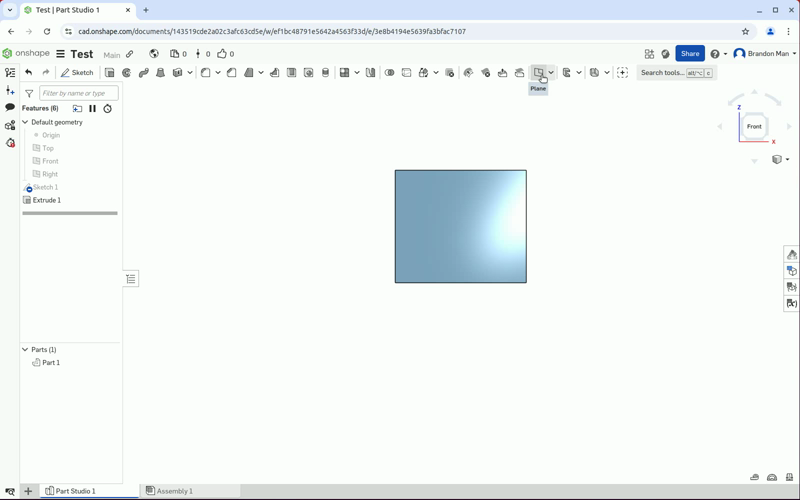
click(541, 75)
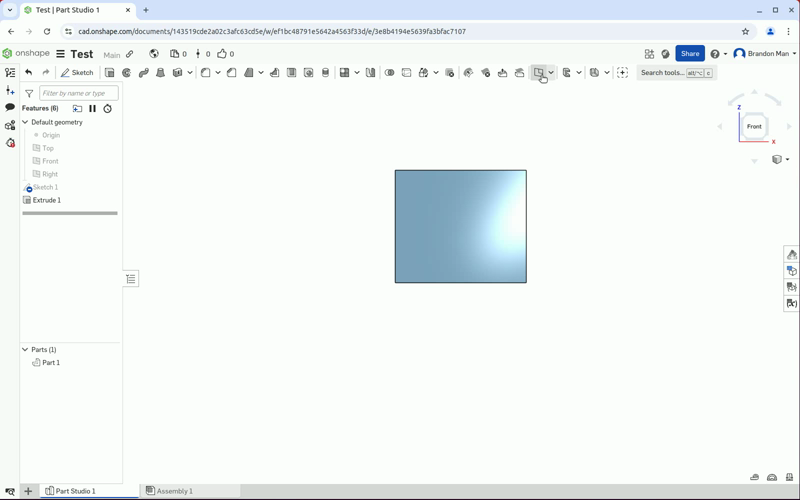
mouse_move(73, 163)
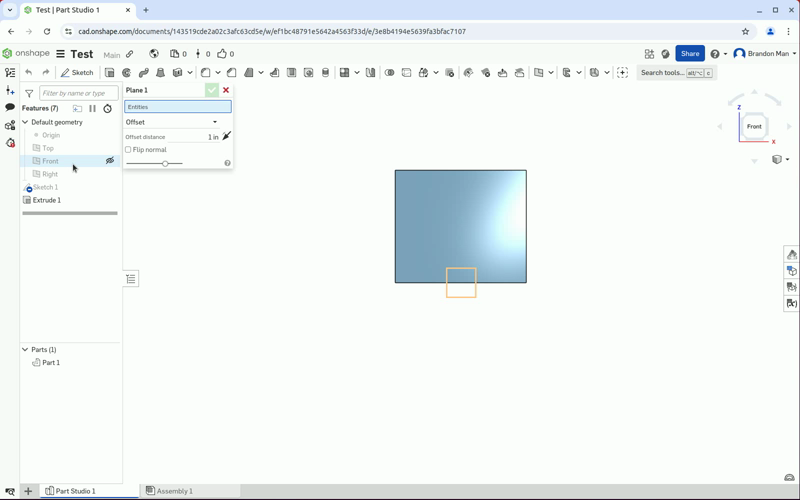
click(73, 163)
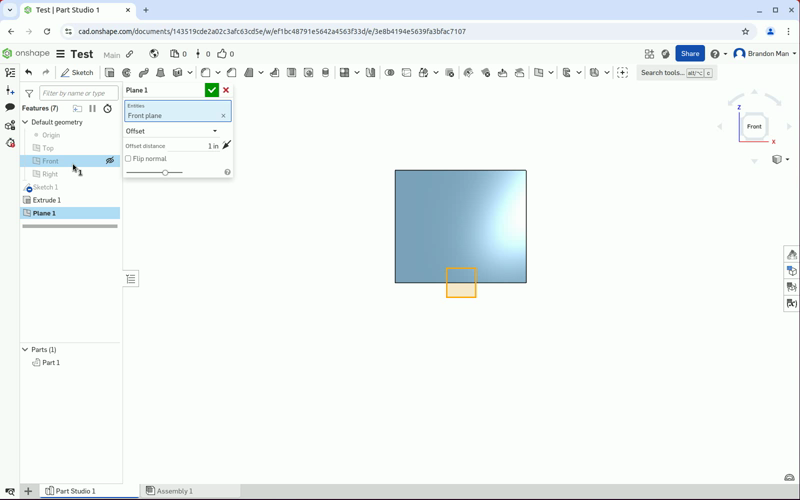
key(tab, 2)
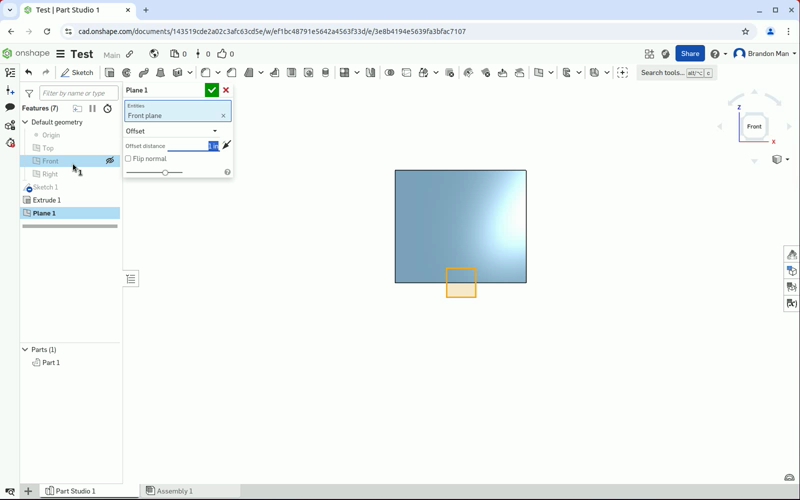
text(4.807)
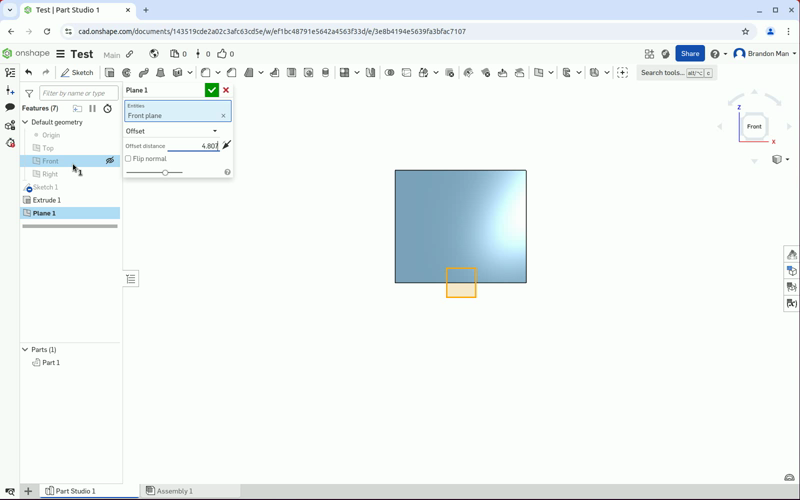
key(enter, 2)
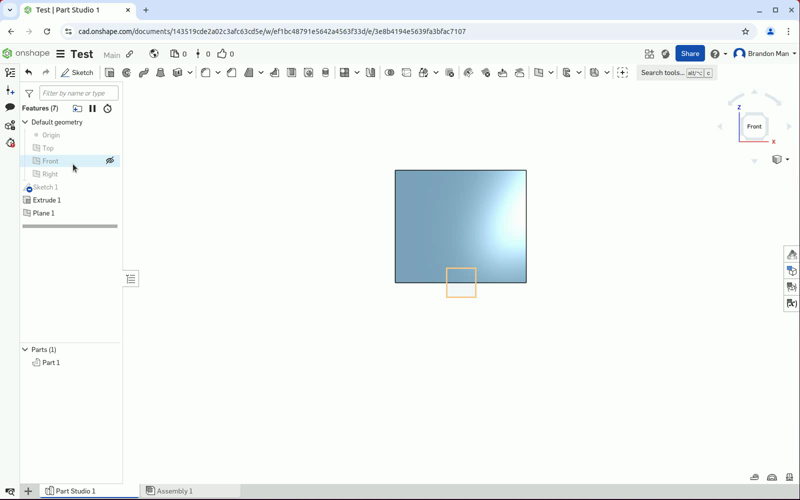
key(shift+s)
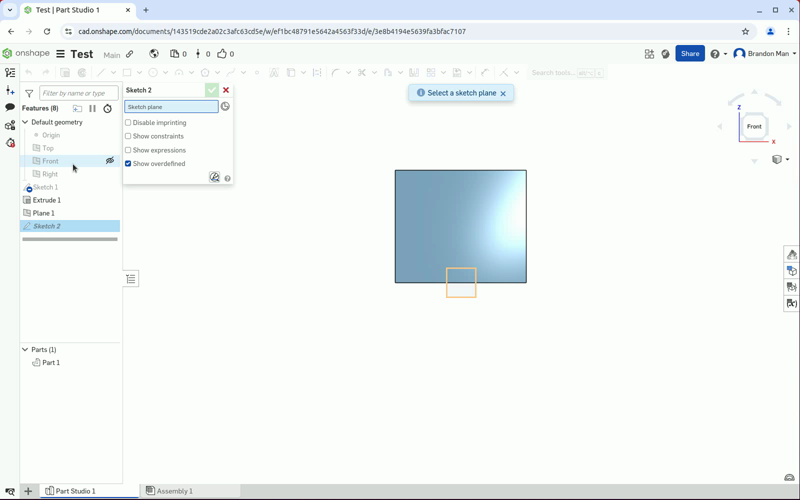
mouse_move(73, 215)
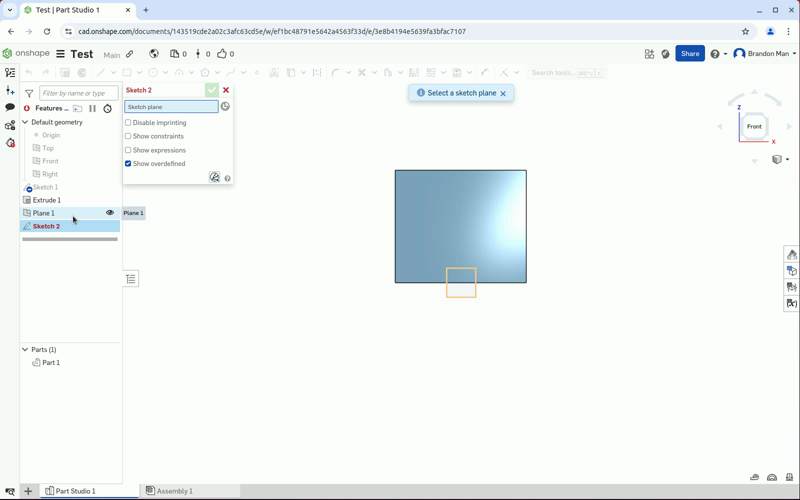
click(73, 215)
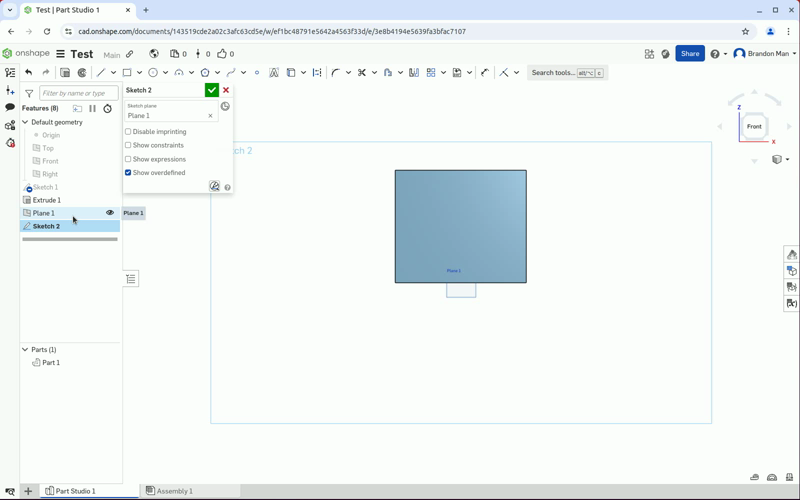
mouse_move(73, 352)
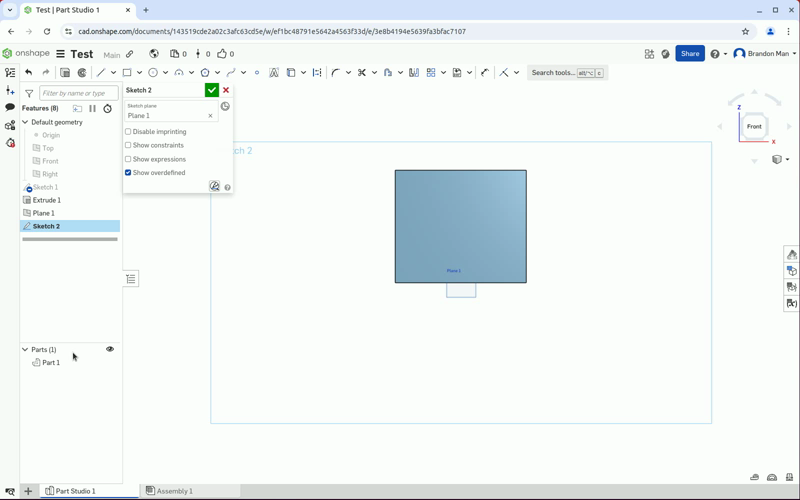
key(y)
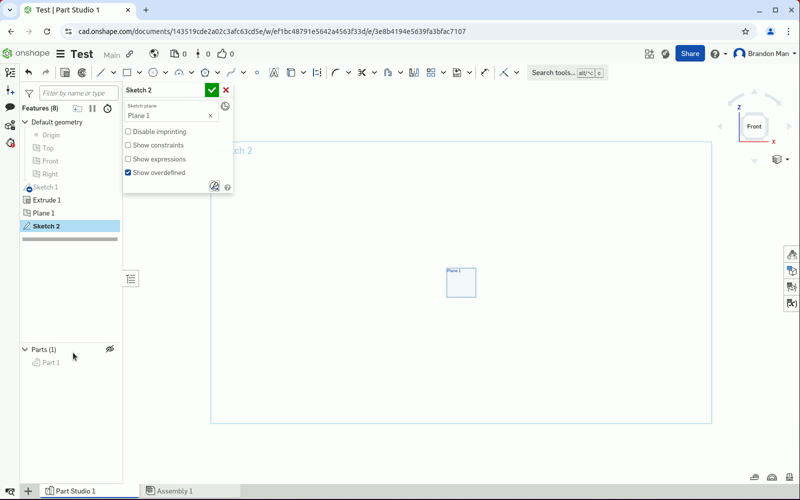
key(l)
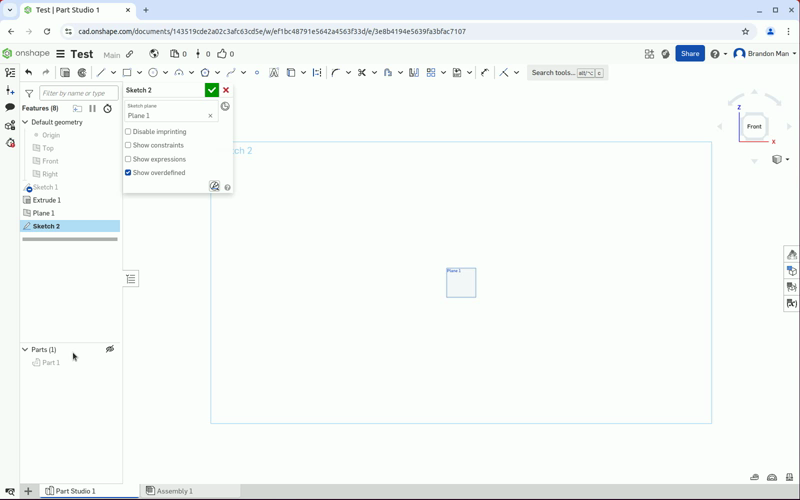
key_down(shift)
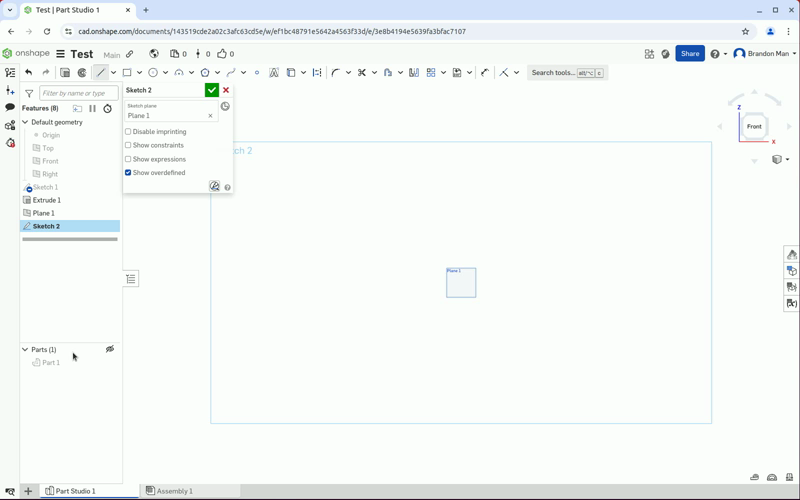
mouse_move(398, 278)
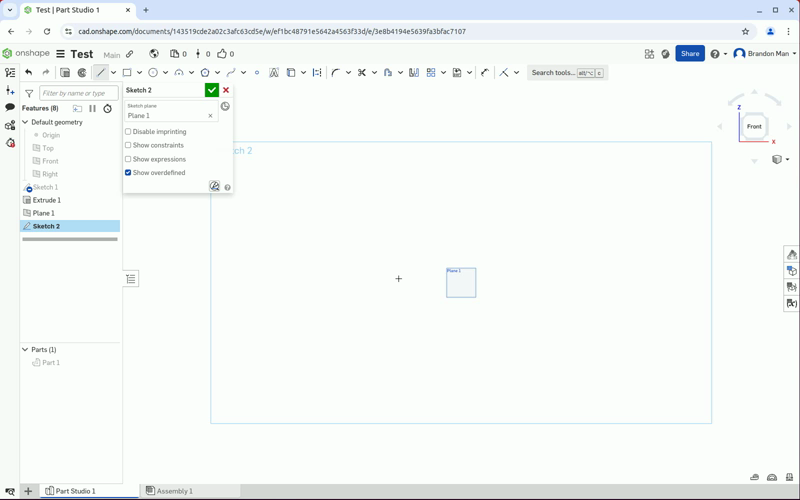
click(398, 278)
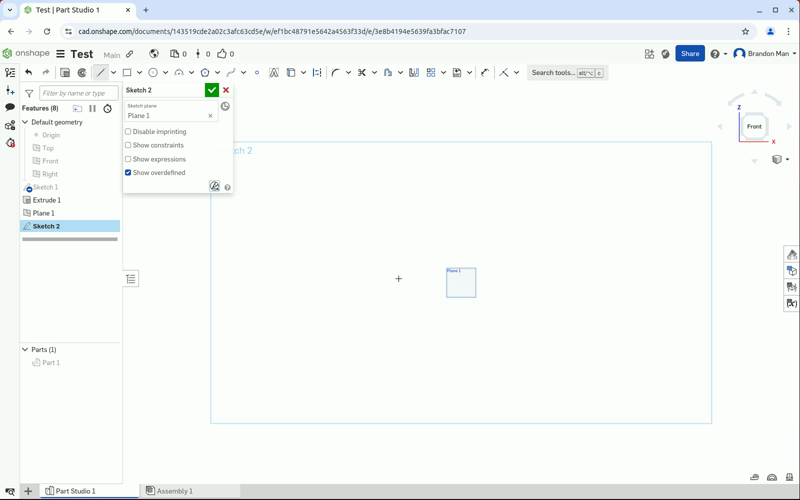
key_up(shift)
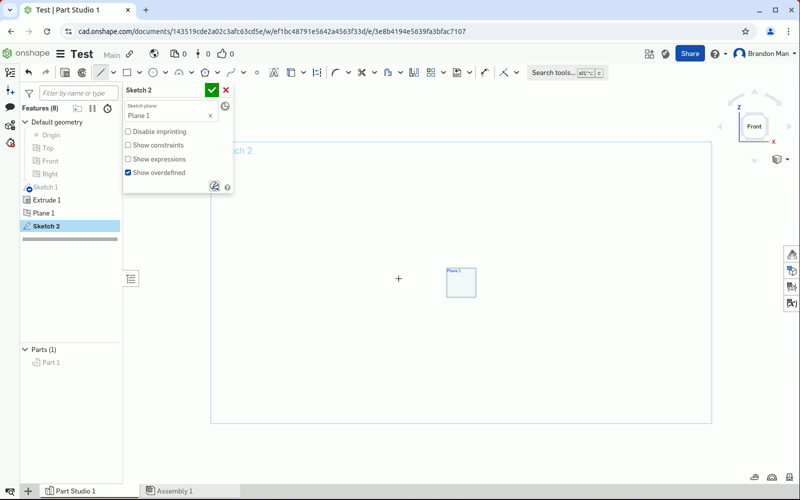
key_down(shift)
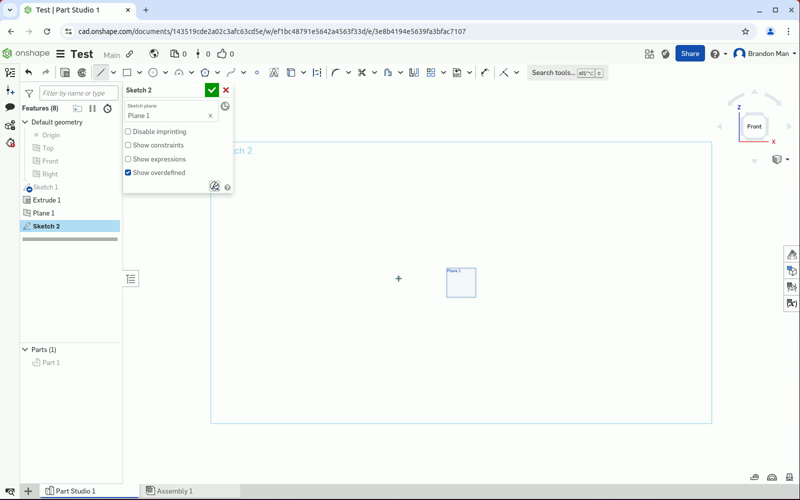
mouse_move(459, 278)
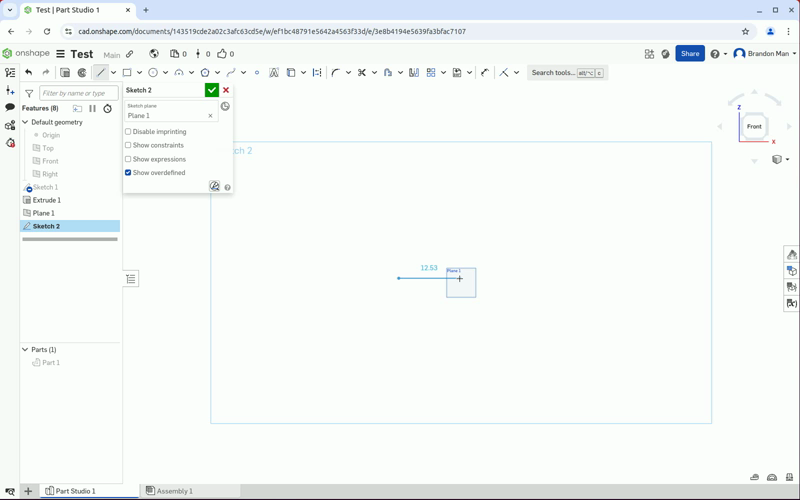
click(459, 278)
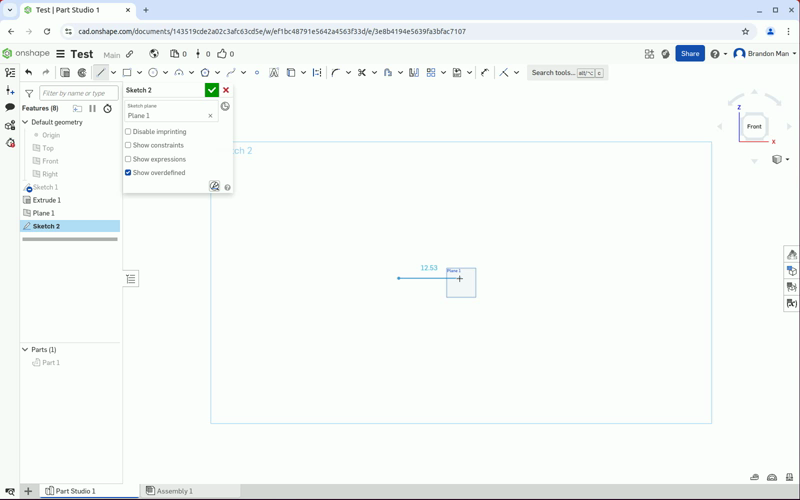
key_up(shift)
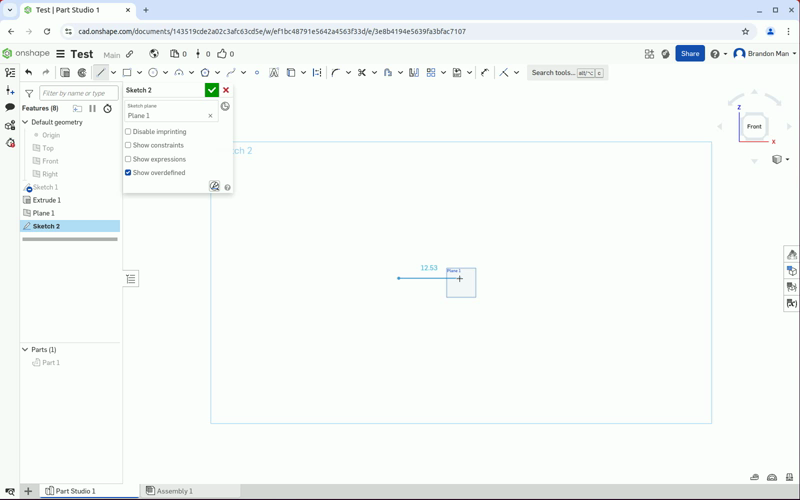
key_down(shift)
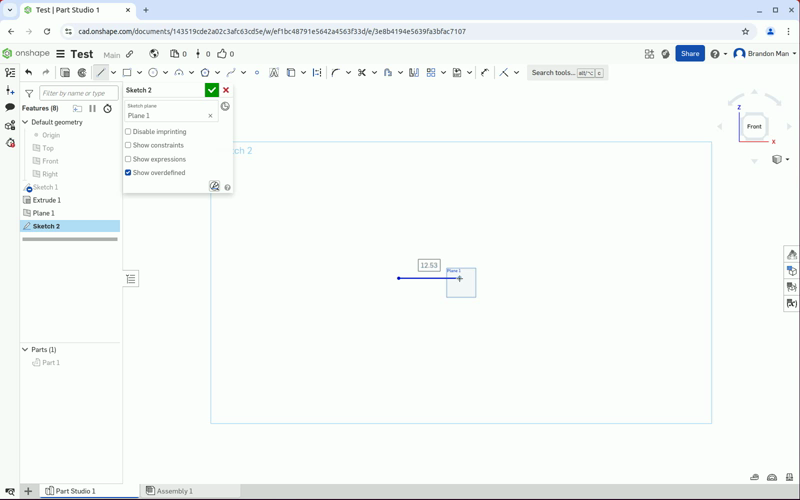
mouse_move(459, 172)
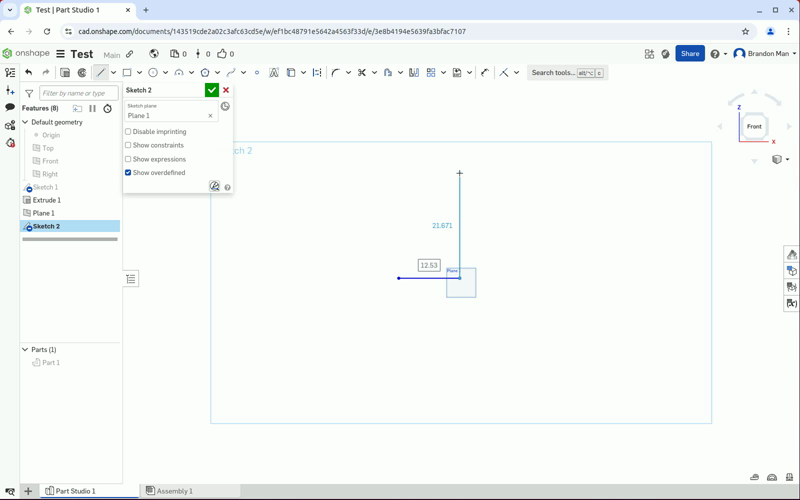
click(459, 172)
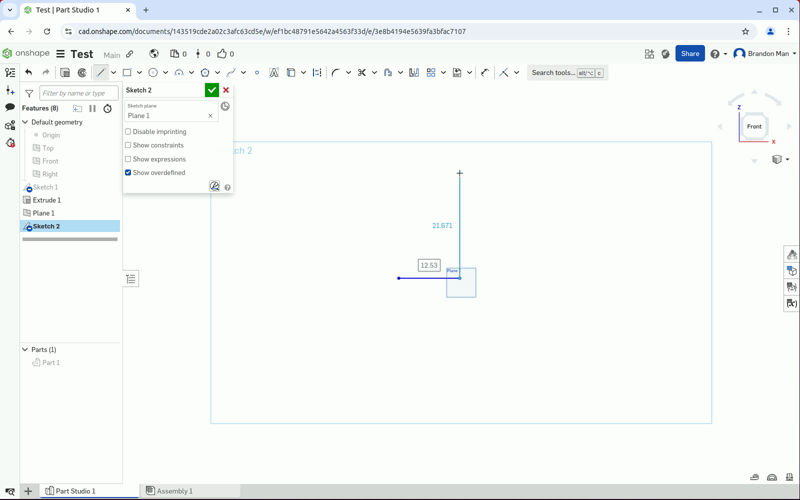
key_up(shift)
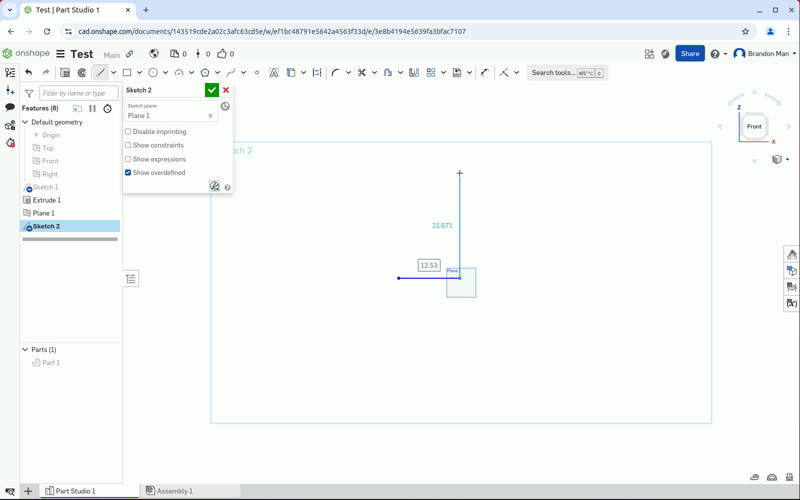
key_down(shift)
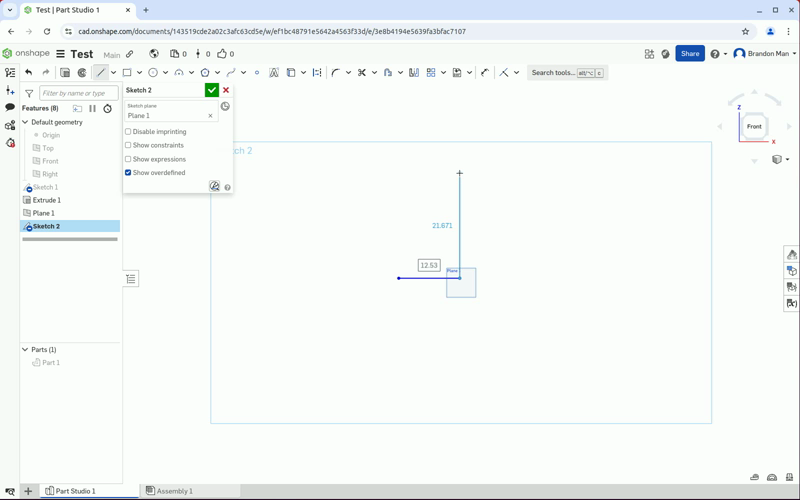
mouse_move(398, 172)
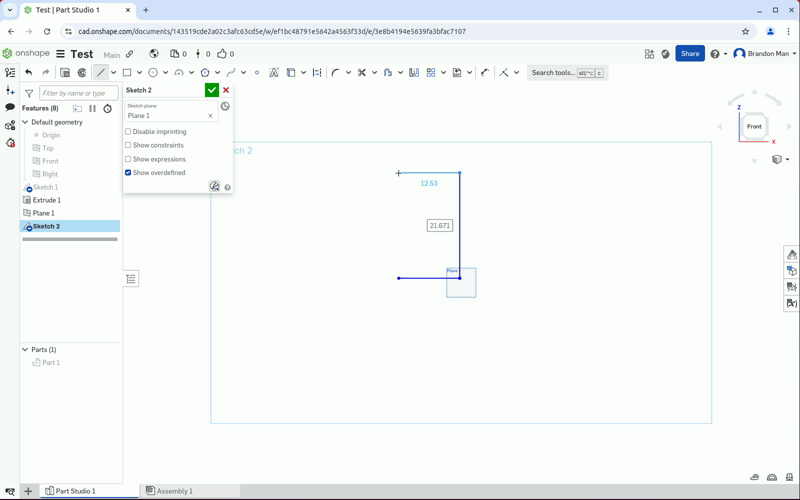
click(398, 172)
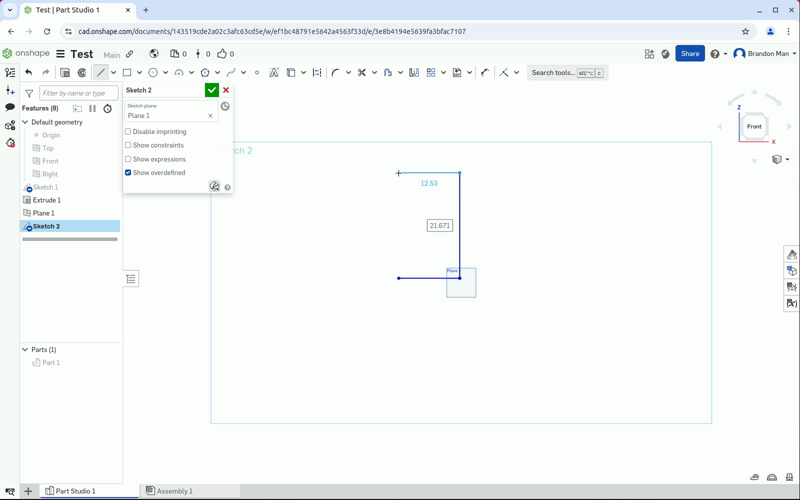
key_up(shift)
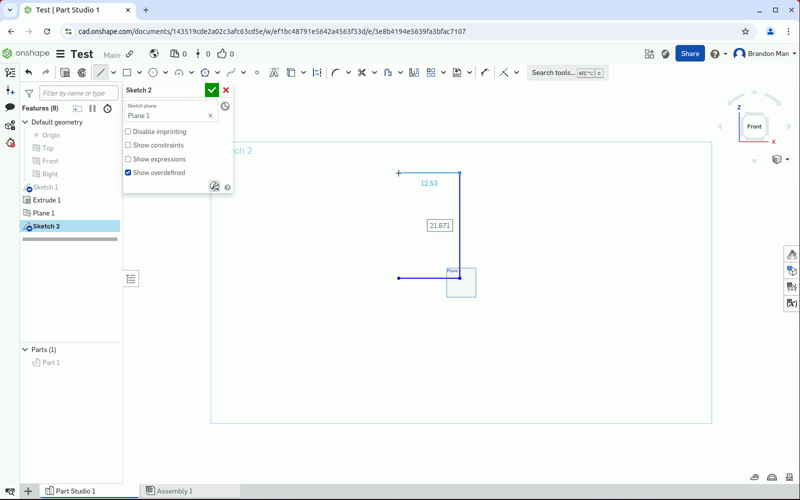
key_down(shift)
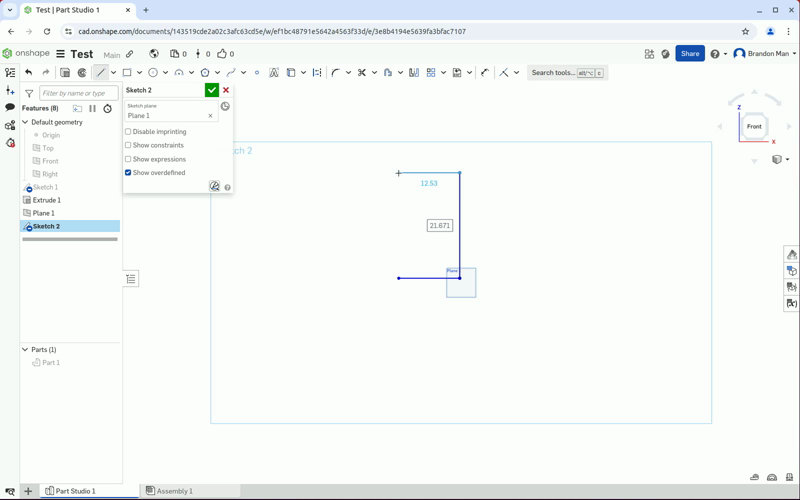
mouse_move(398, 278)
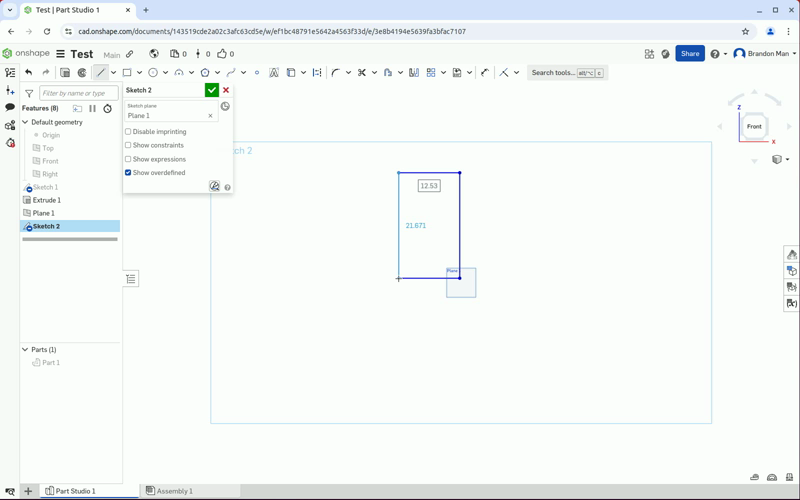
key_up(shift)
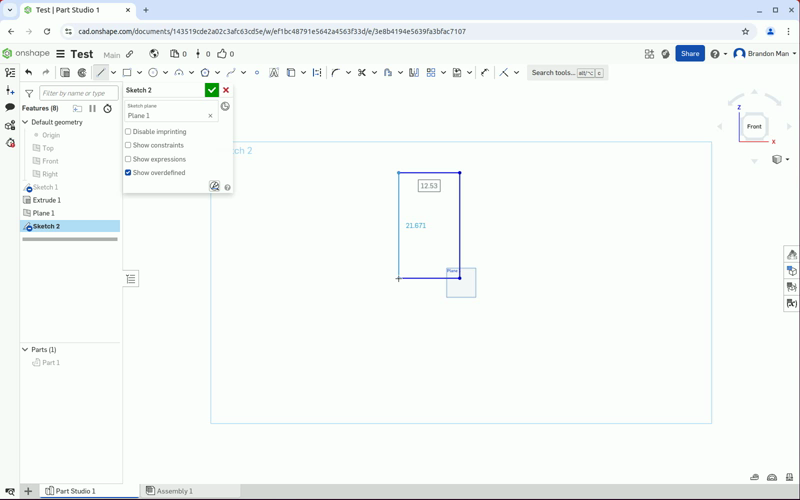
click(398, 278)
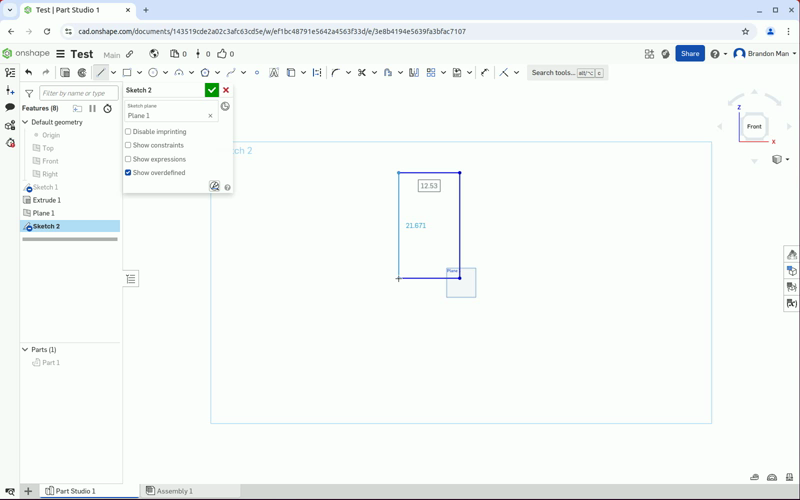
key(esc)
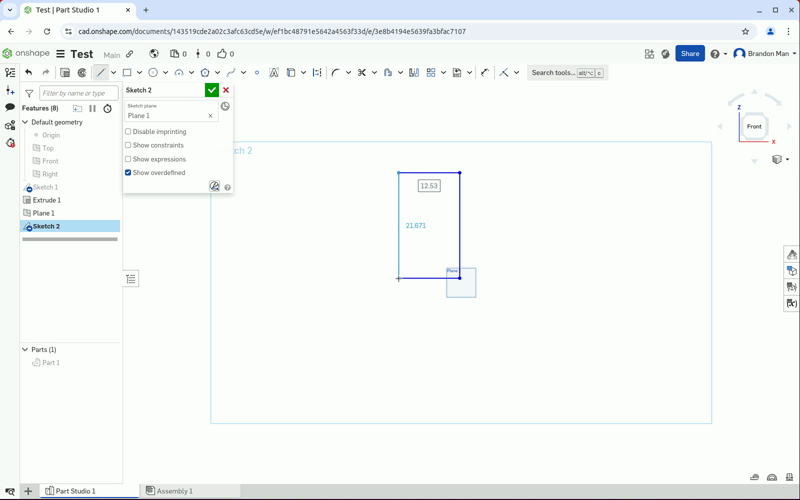
mouse_move(438, 221)
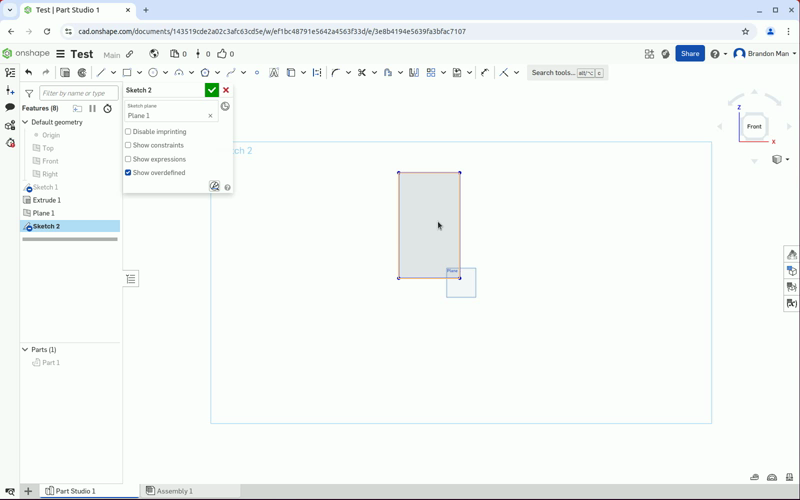
click(438, 221)
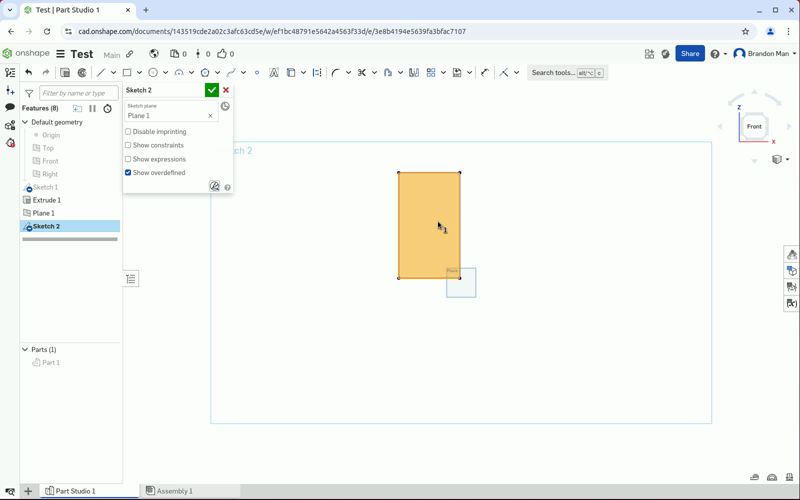
mouse_move(73, 352)
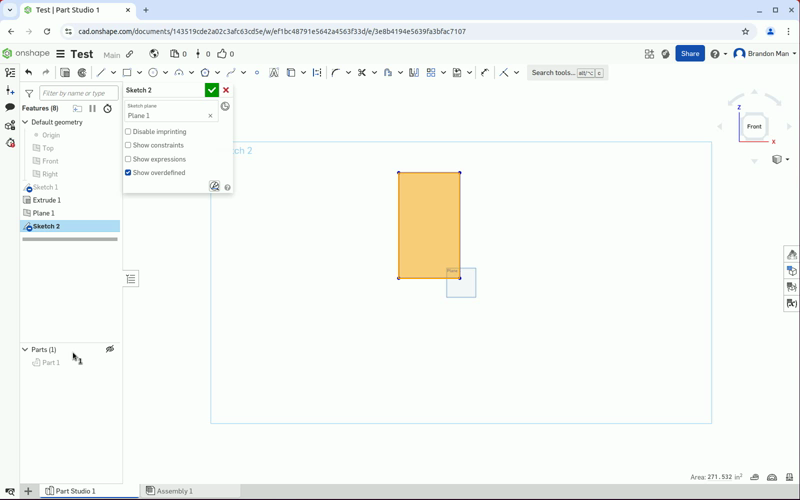
key(shift+y)
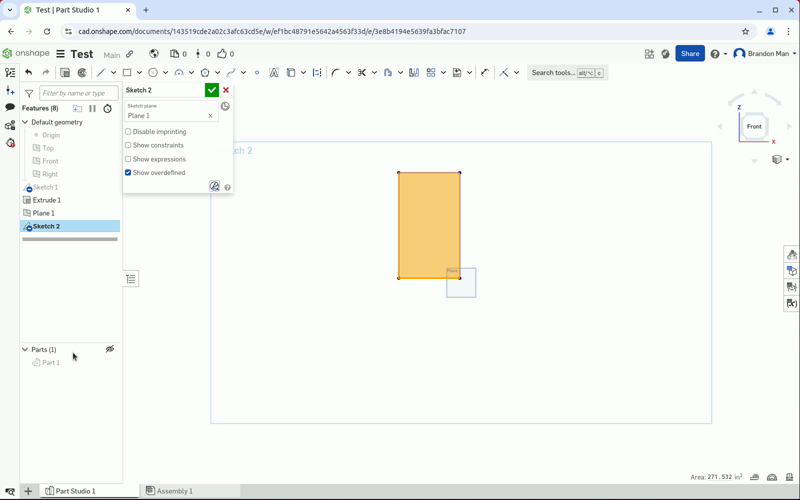
key(shift+e)
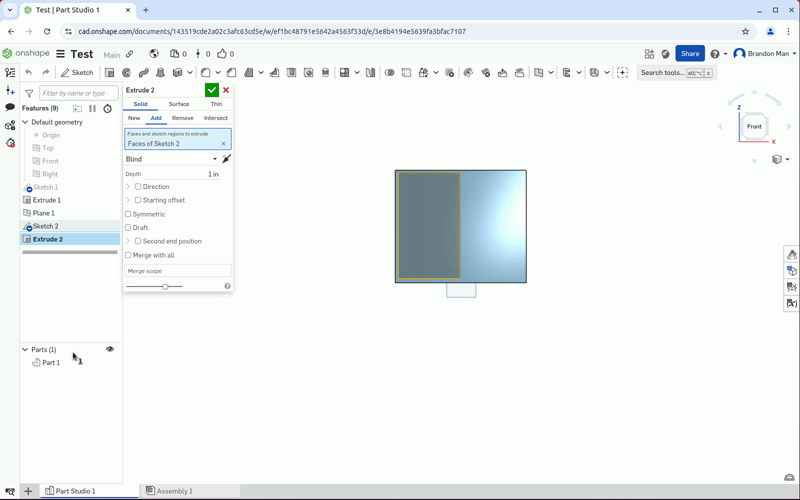
mouse_move(143, 106)
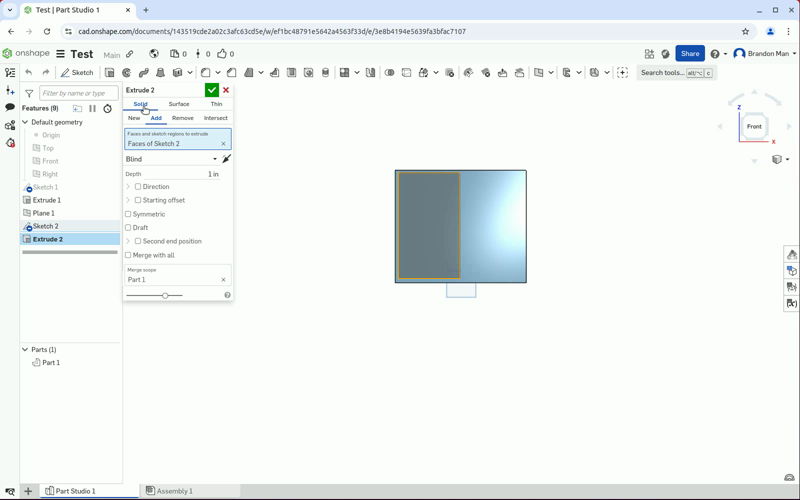
click(143, 106)
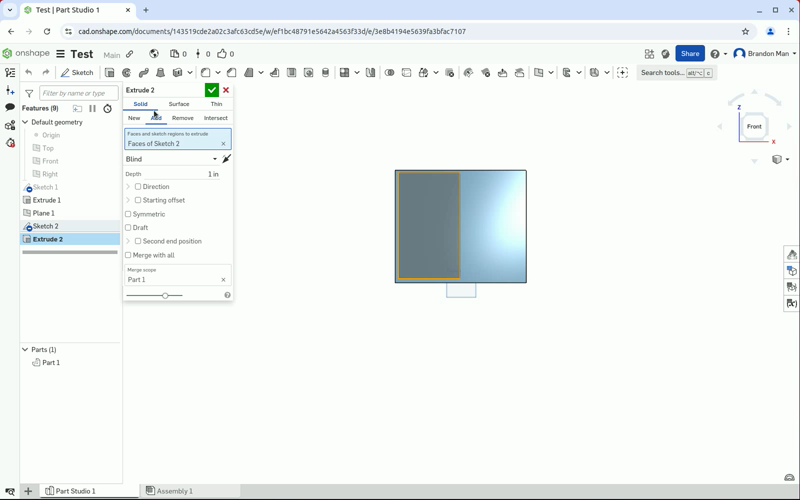
mouse_move(186, 120)
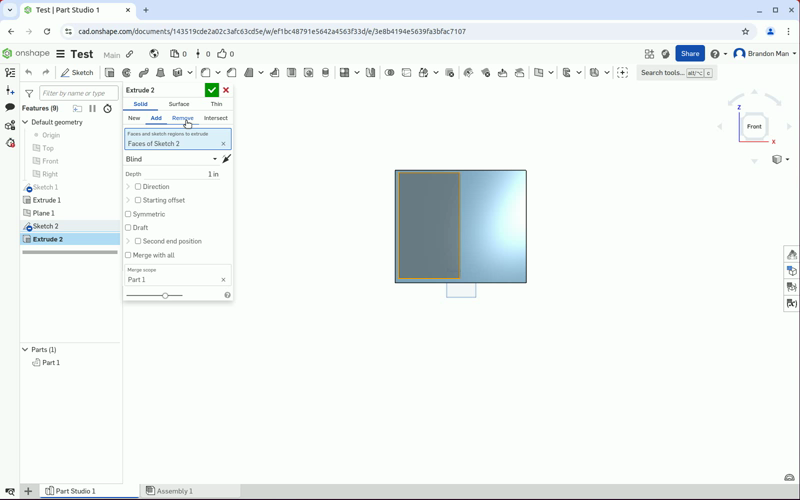
click(186, 120)
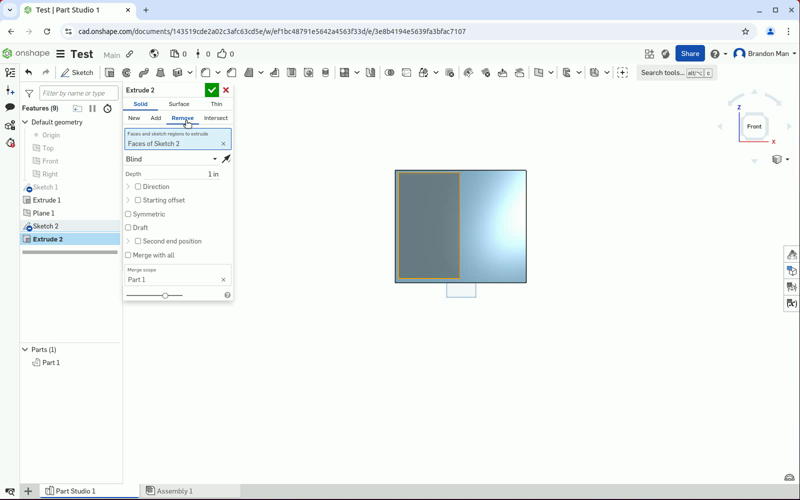
key(tab, 4)
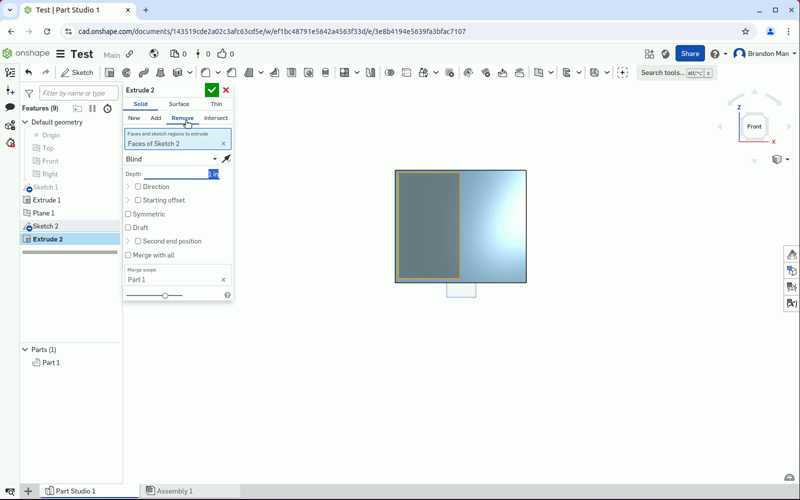
text(0.241)
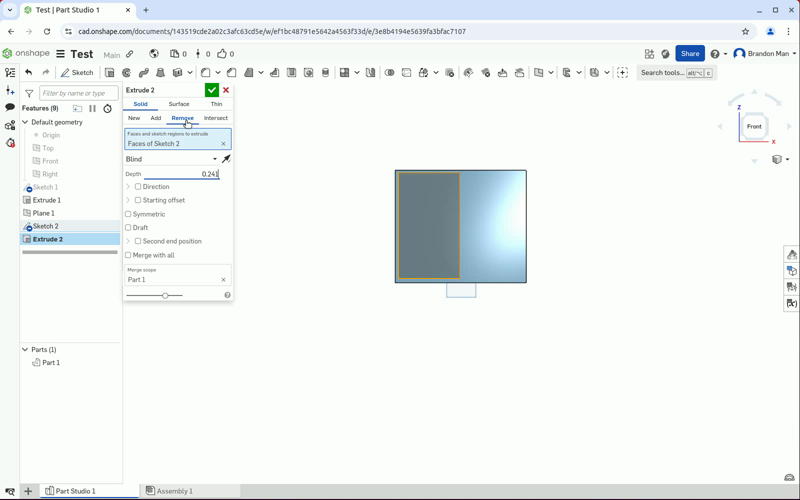
key(tab, 6)
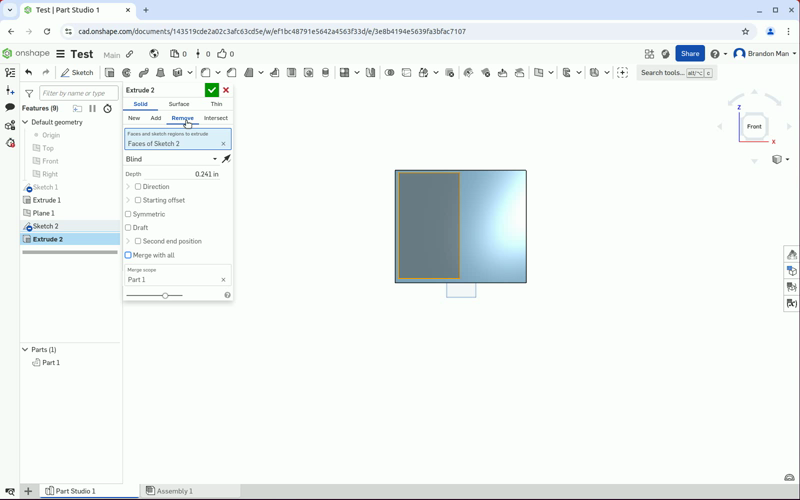
key(space)
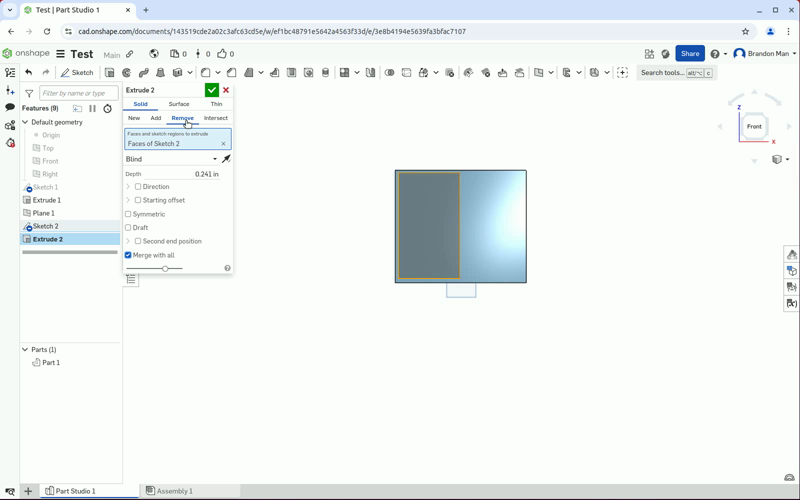
key(enter)
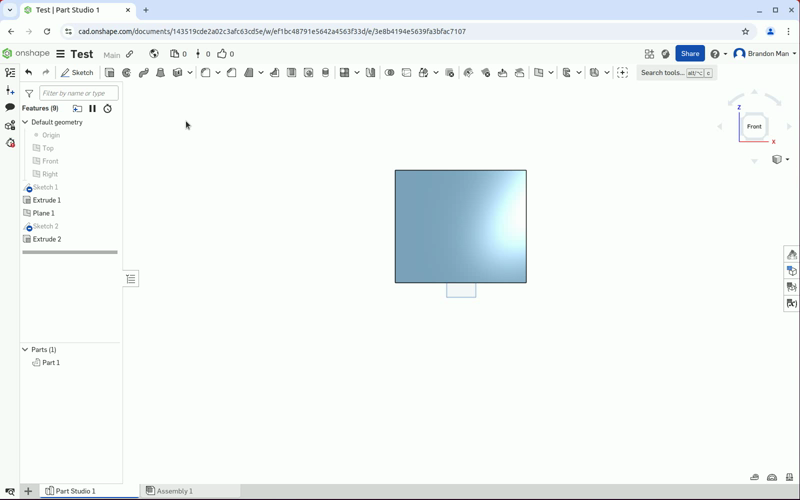
key(shift+h)
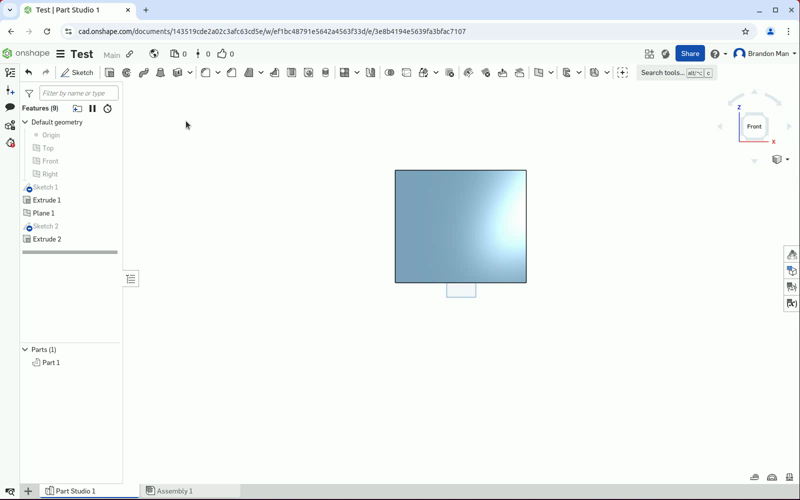
key(shift+h)
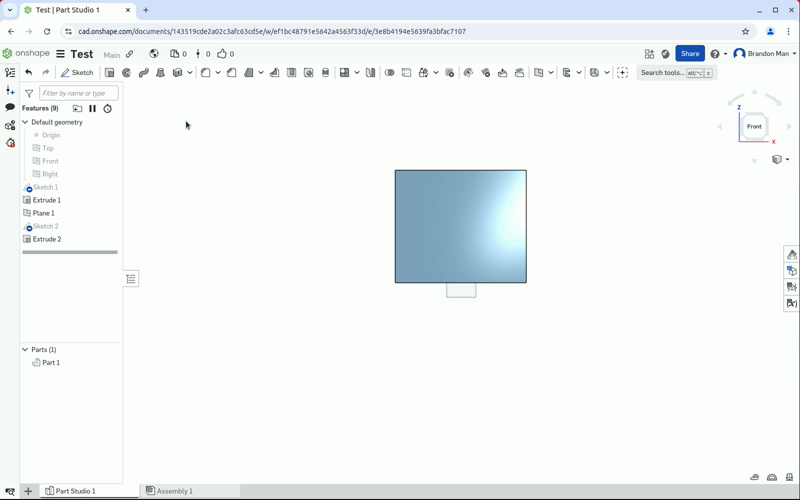
mouse_move(73, 189)
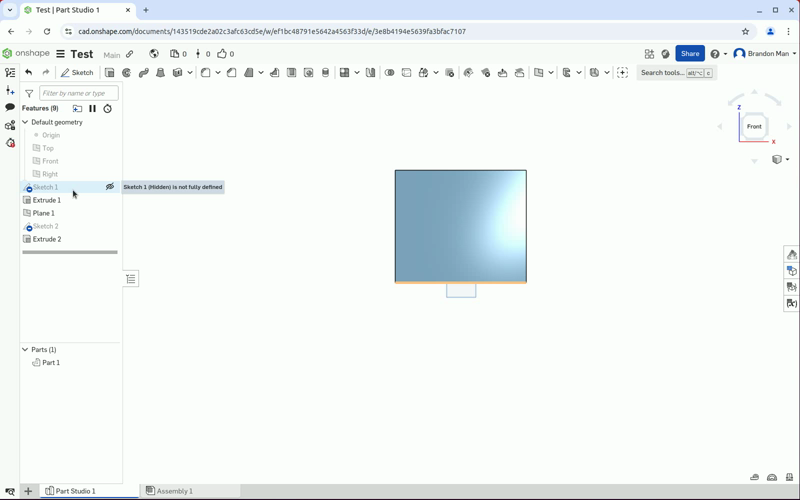
click(73, 189)
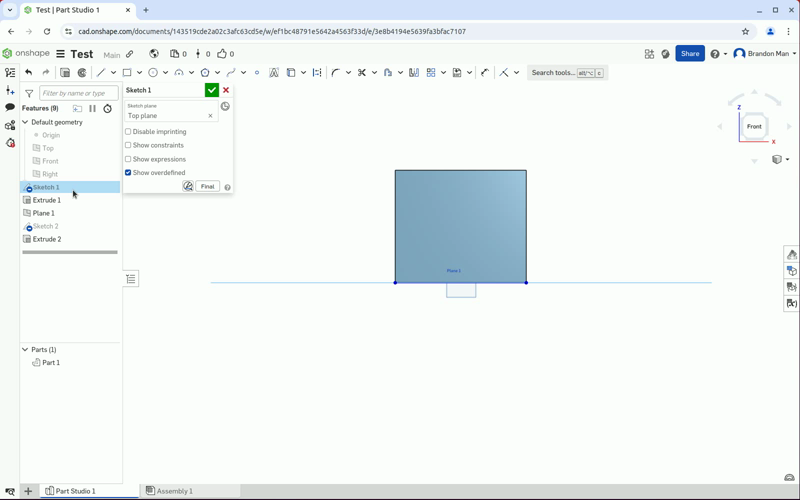
mouse_move(229, 92)
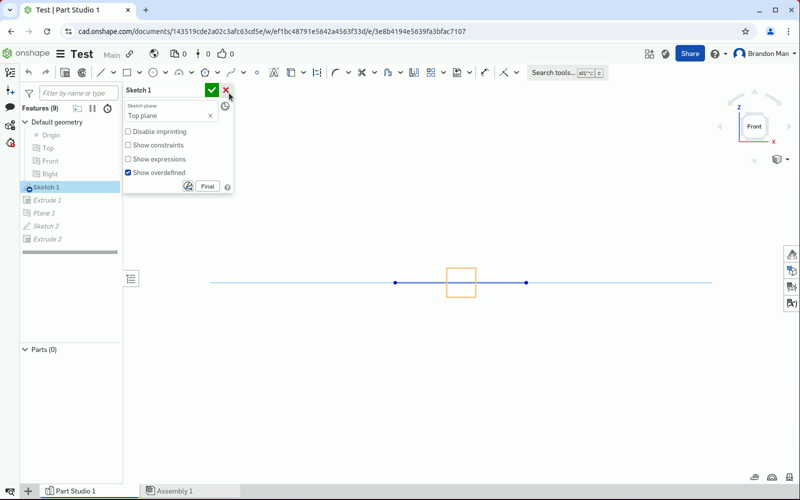
click(229, 92)
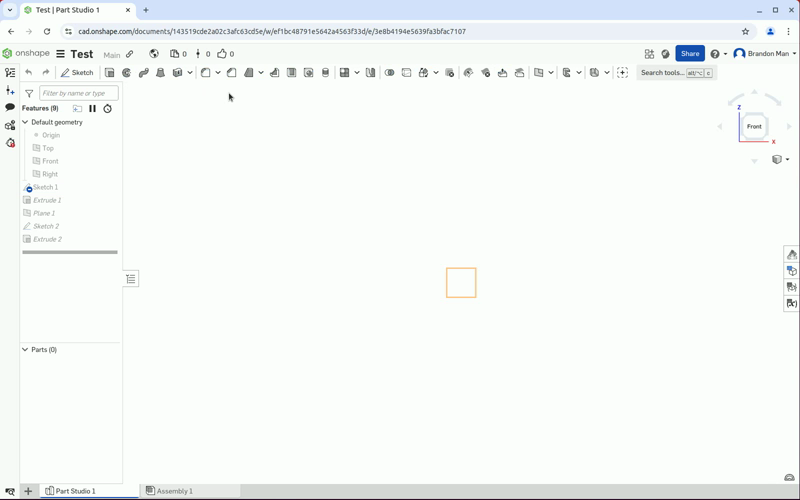
key(shift+s)
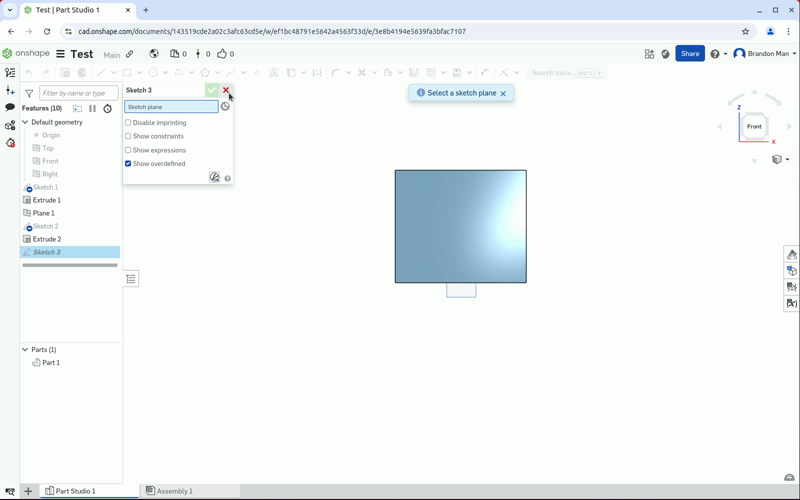
mouse_move(73, 215)
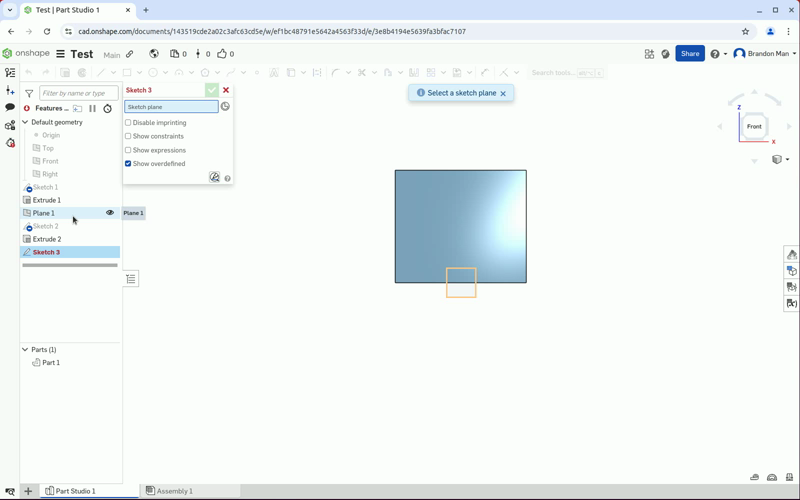
click(73, 215)
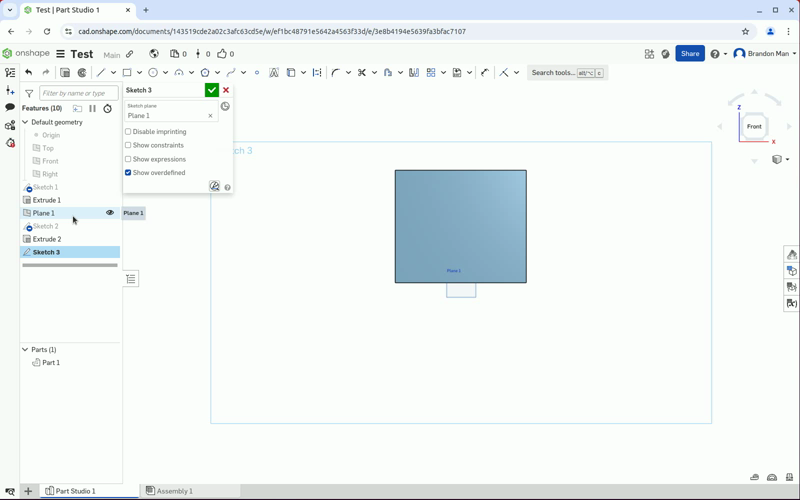
mouse_move(73, 352)
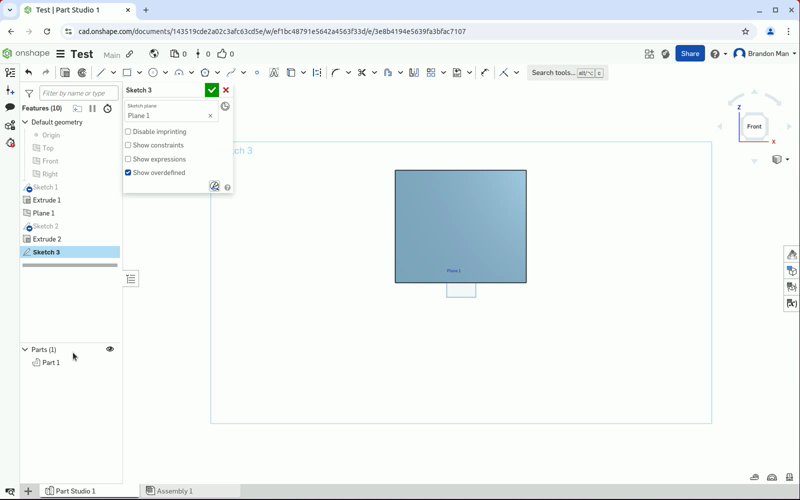
key(y)
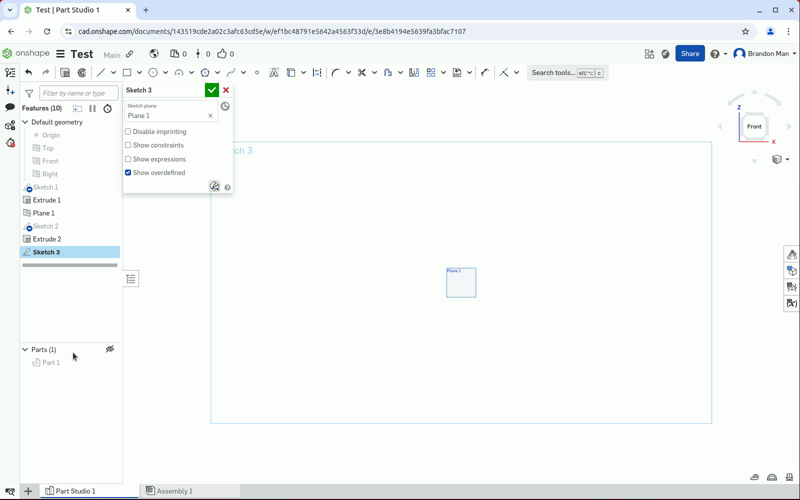
key(l)
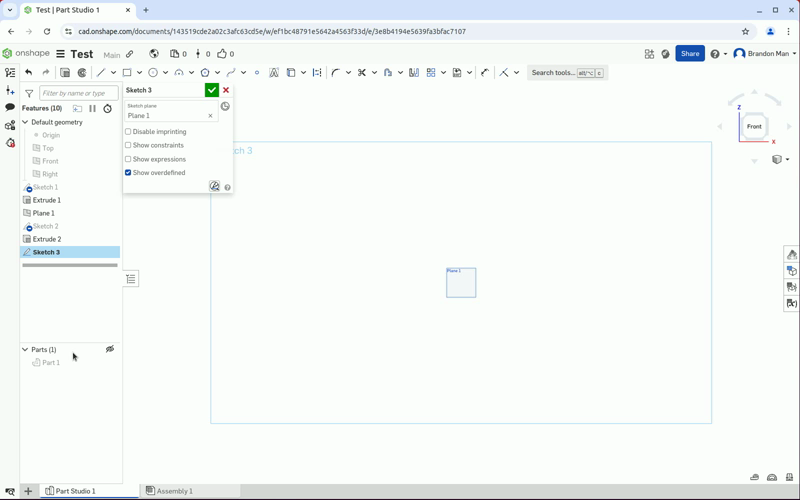
key_down(shift)
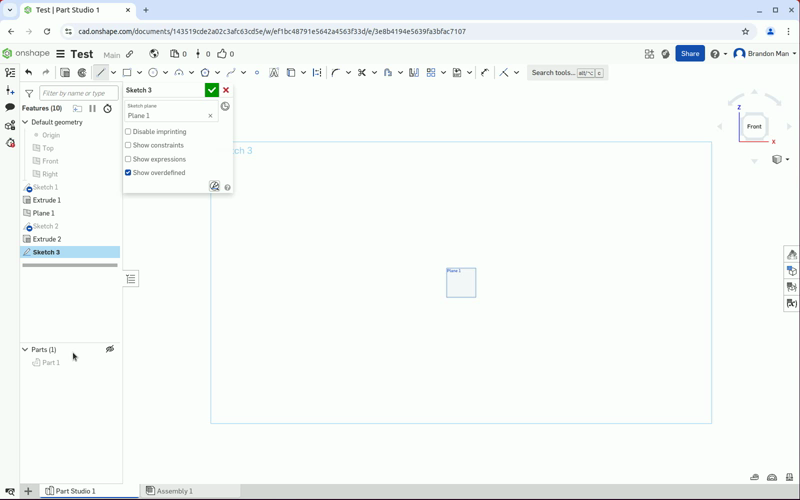
mouse_move(461, 278)
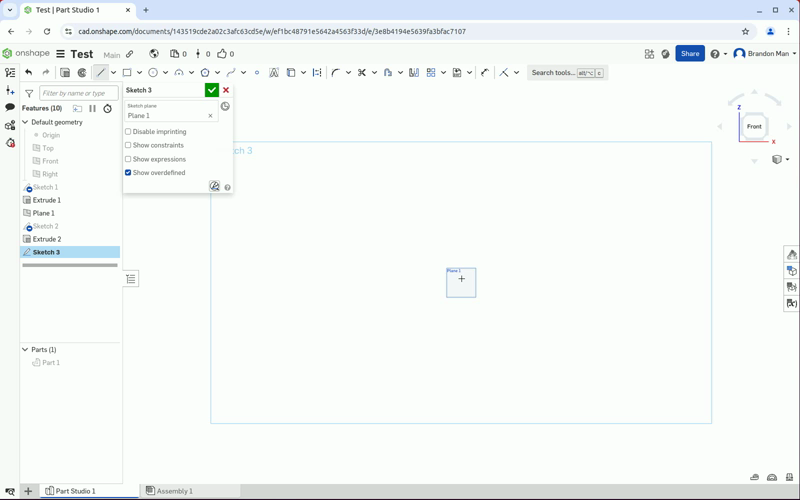
click(461, 278)
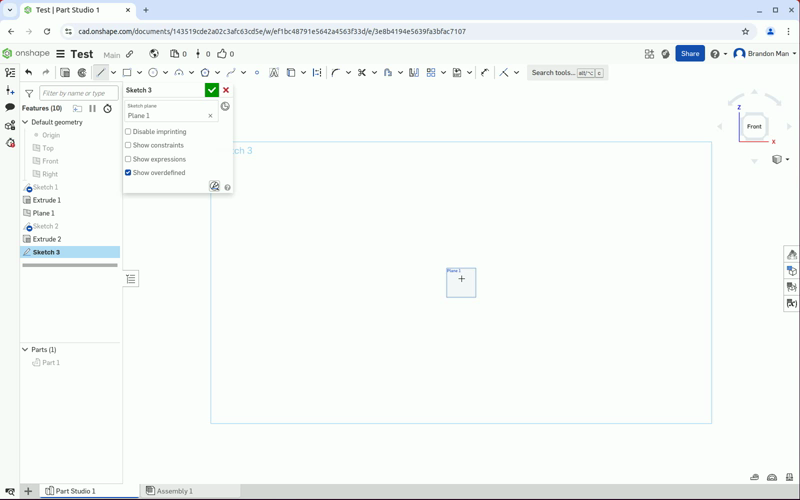
key_up(shift)
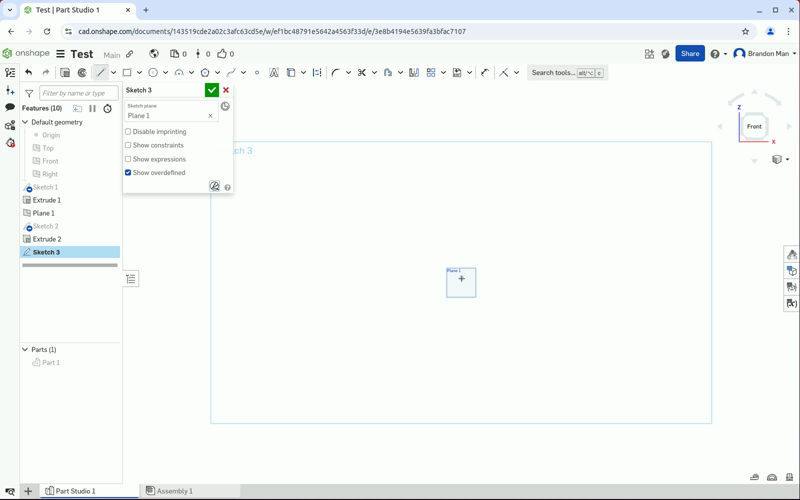
key_down(shift)
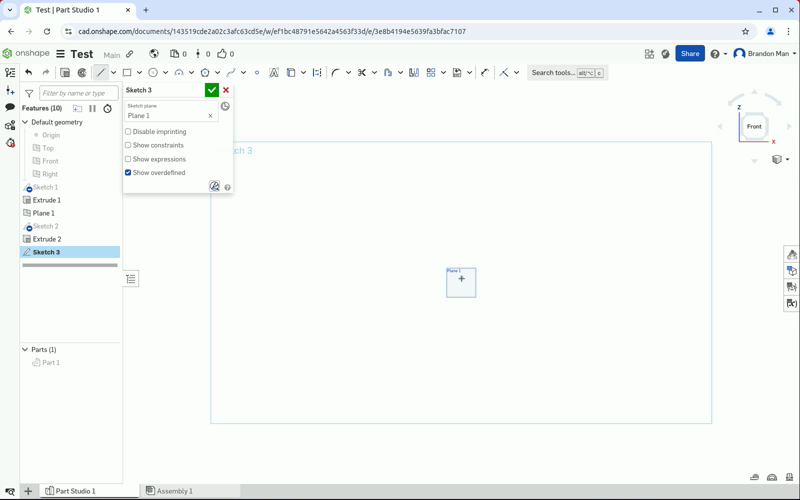
mouse_move(523, 278)
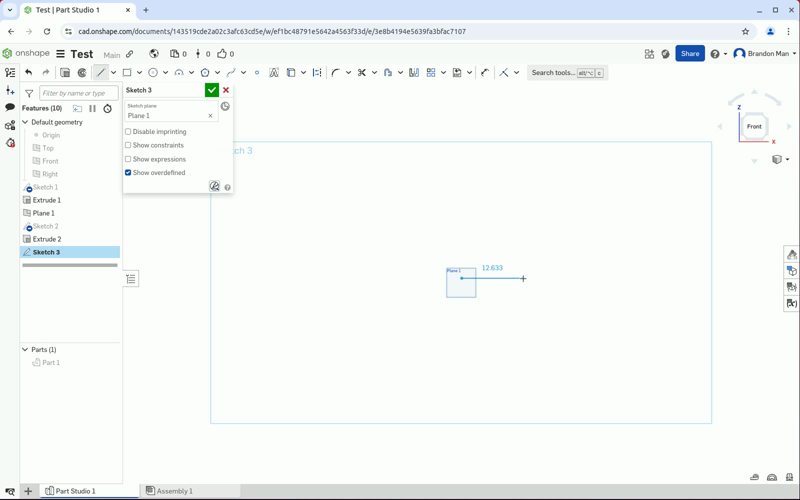
click(523, 278)
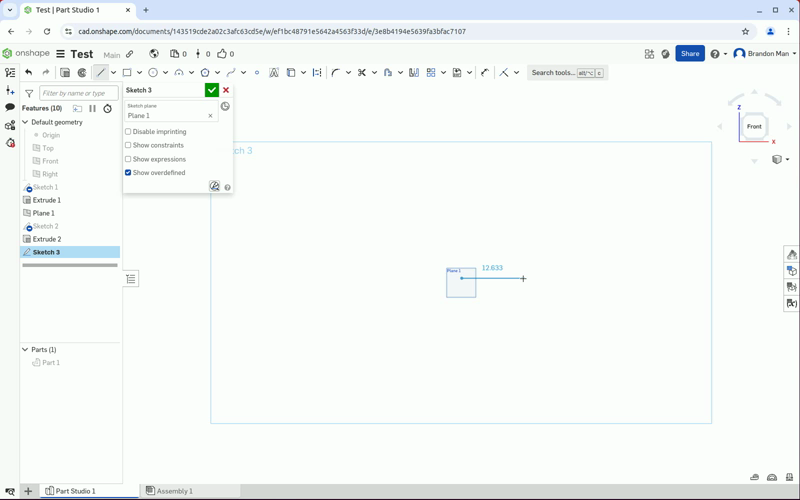
key_up(shift)
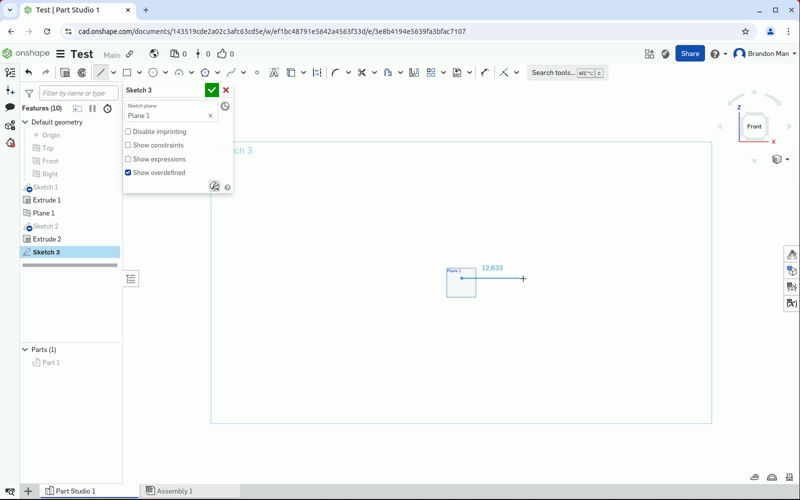
key_down(shift)
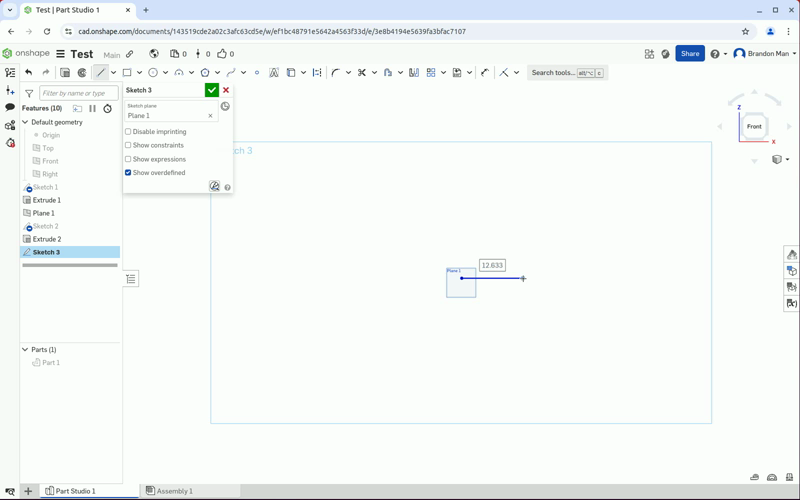
mouse_move(523, 172)
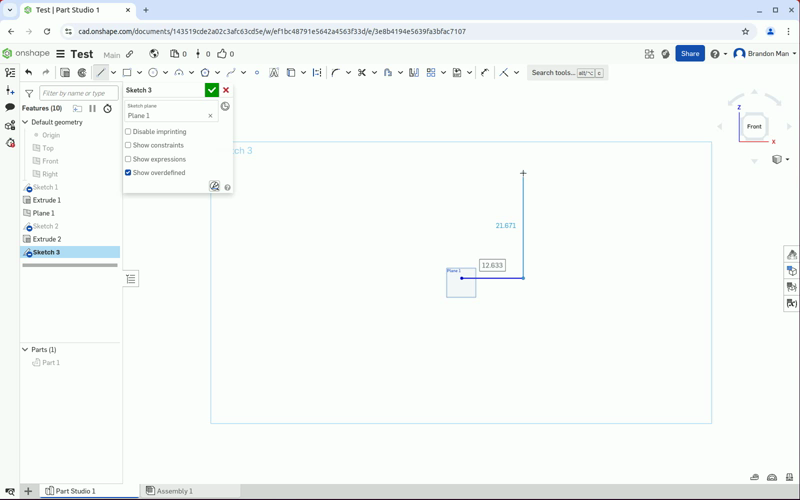
click(523, 172)
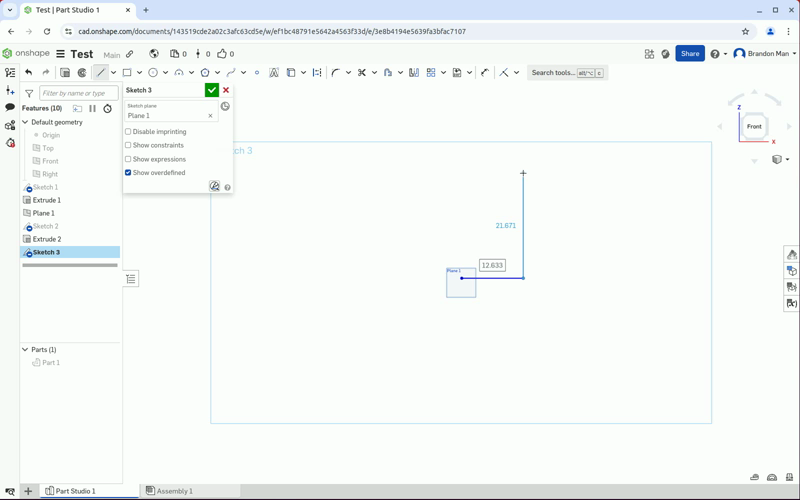
key_up(shift)
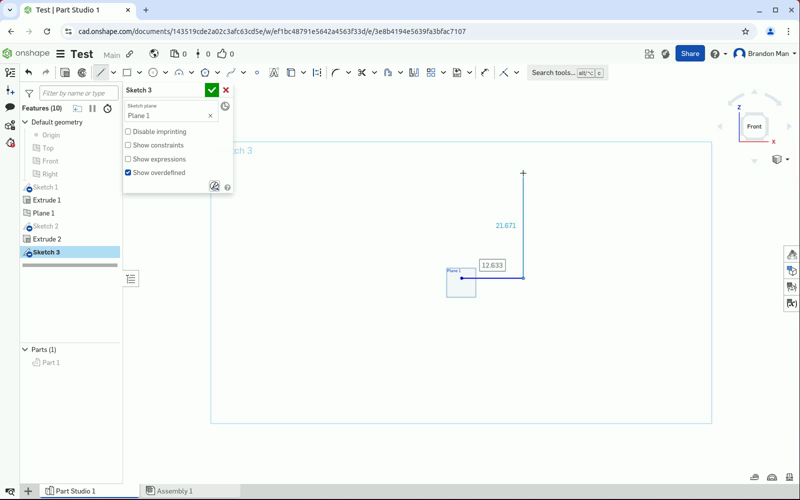
key_down(shift)
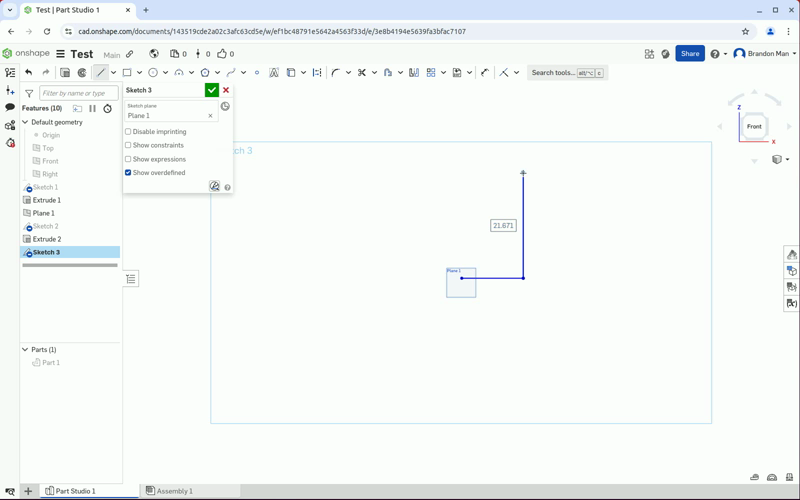
mouse_move(461, 172)
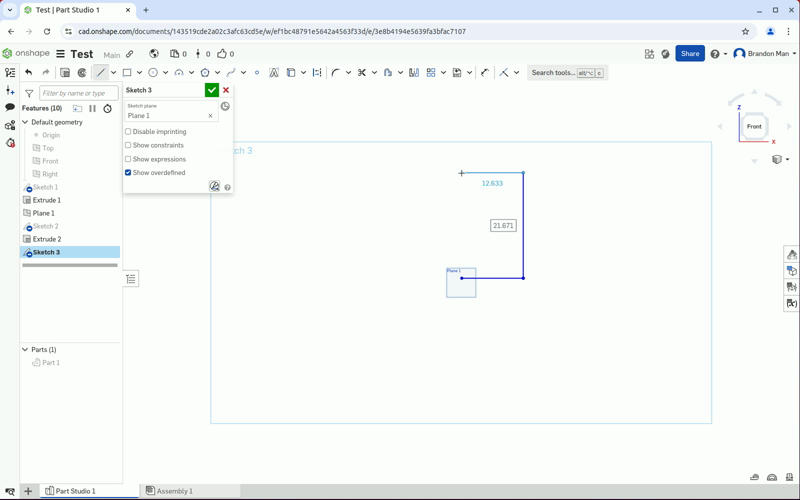
click(461, 172)
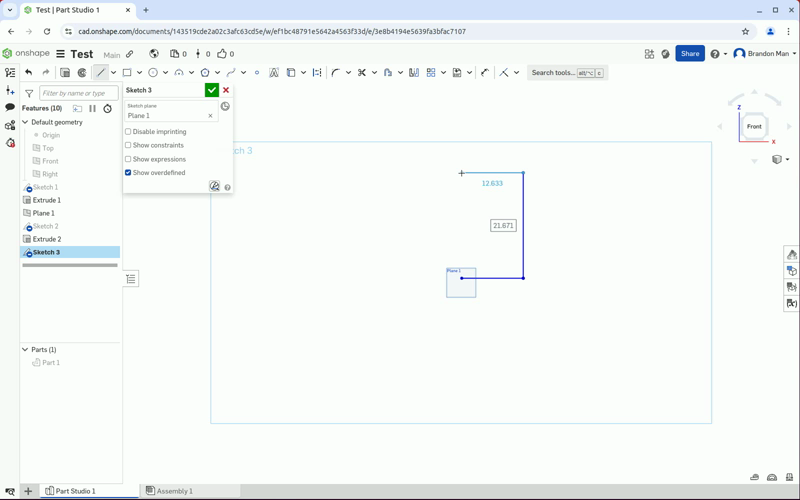
key_up(shift)
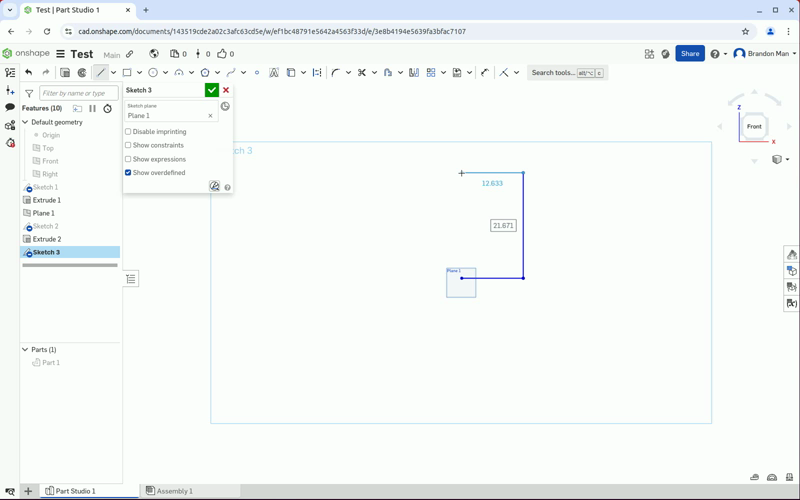
key_down(shift)
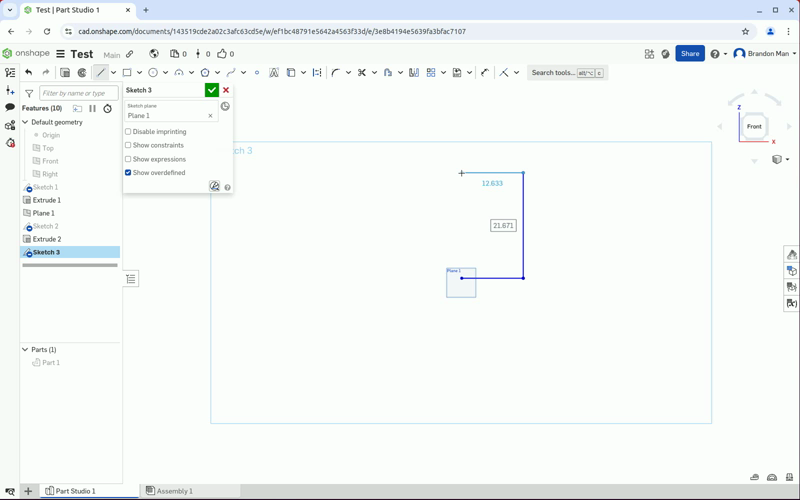
mouse_move(461, 278)
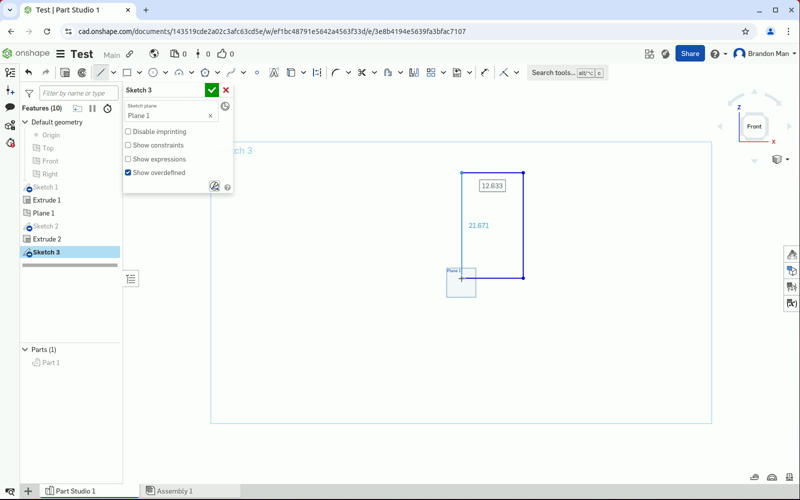
key_up(shift)
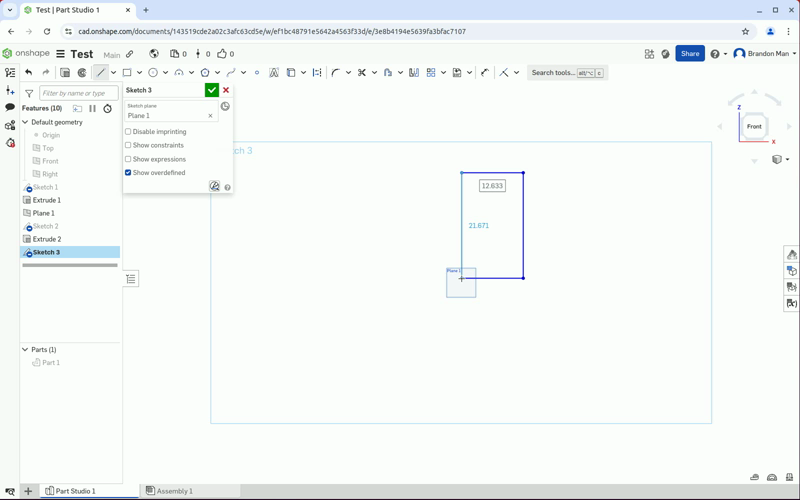
click(461, 278)
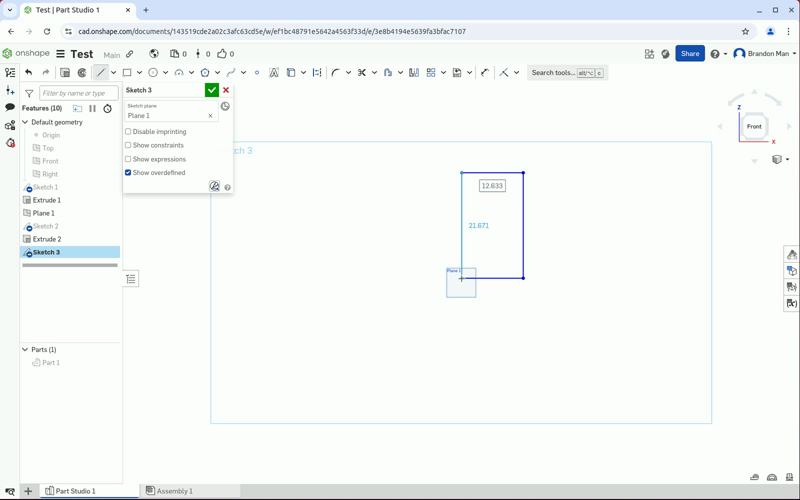
key(esc)
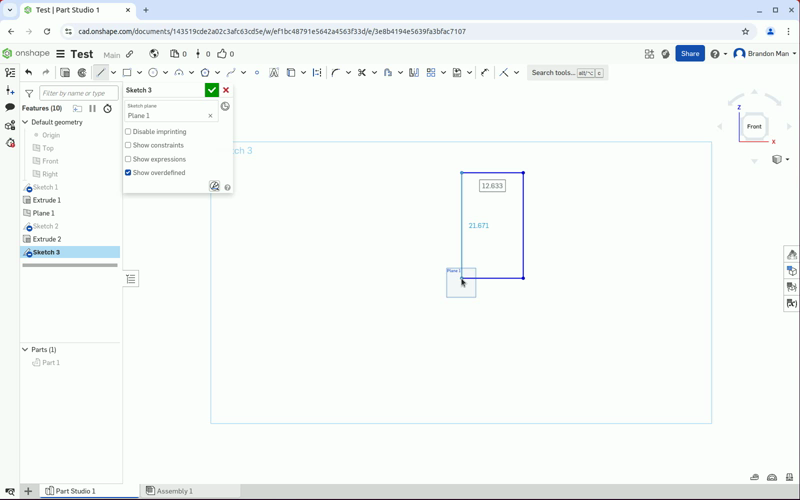
mouse_move(508, 264)
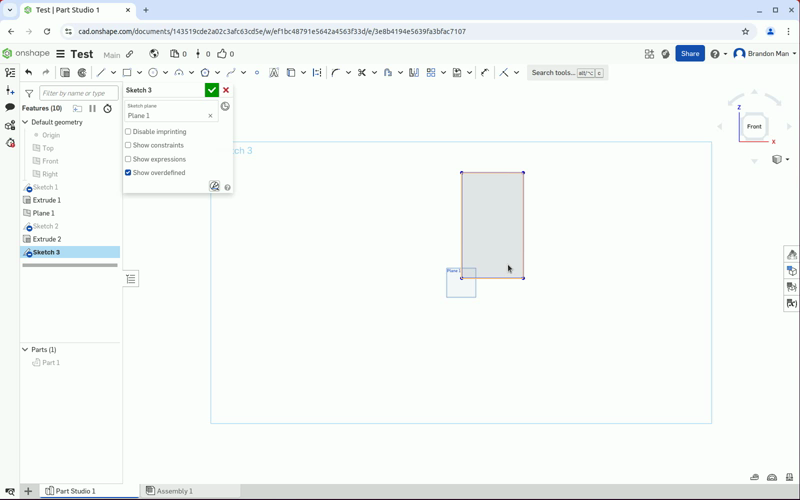
click(508, 264)
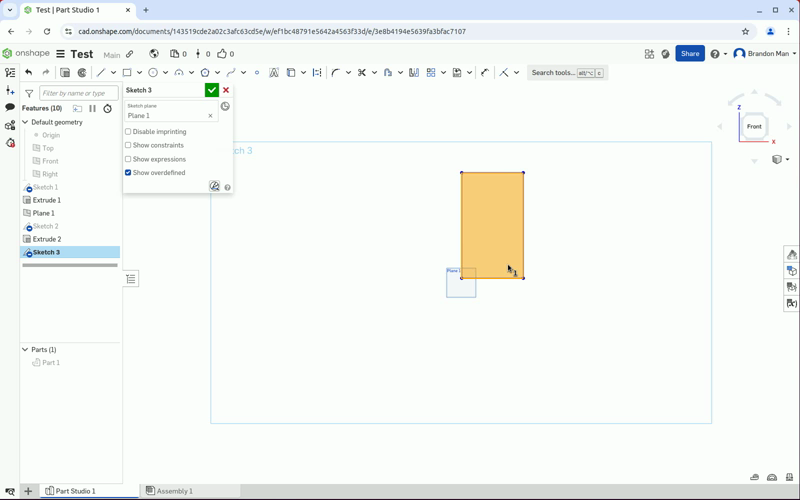
mouse_move(73, 352)
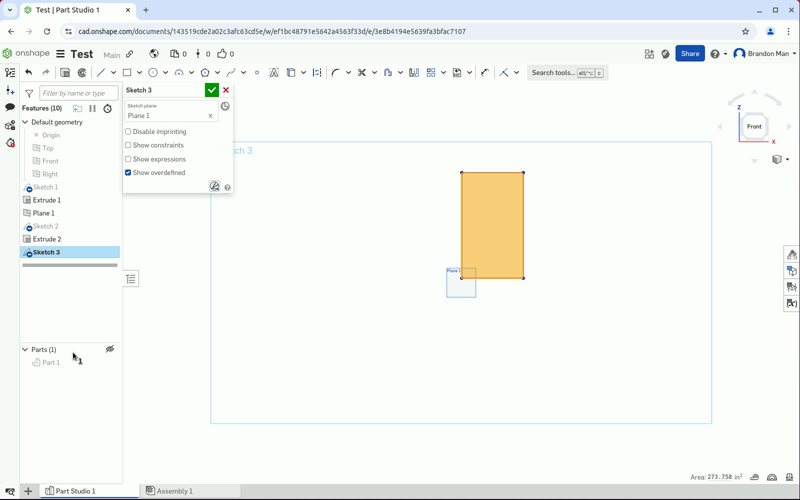
key(shift+y)
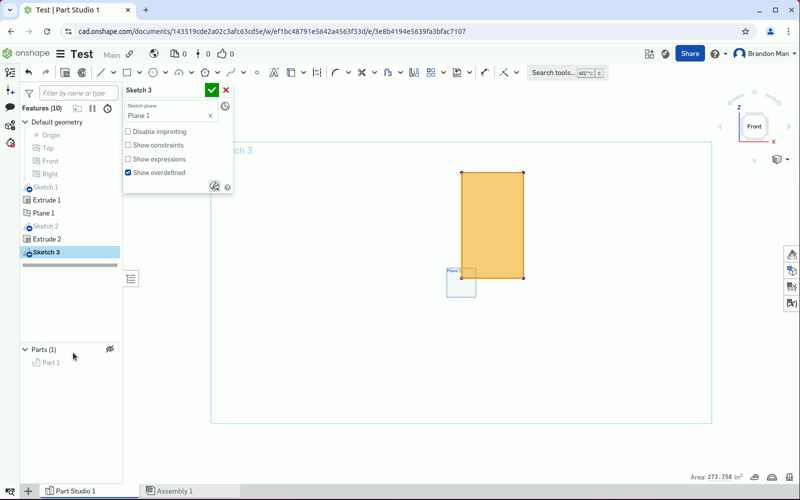
key(shift+e)
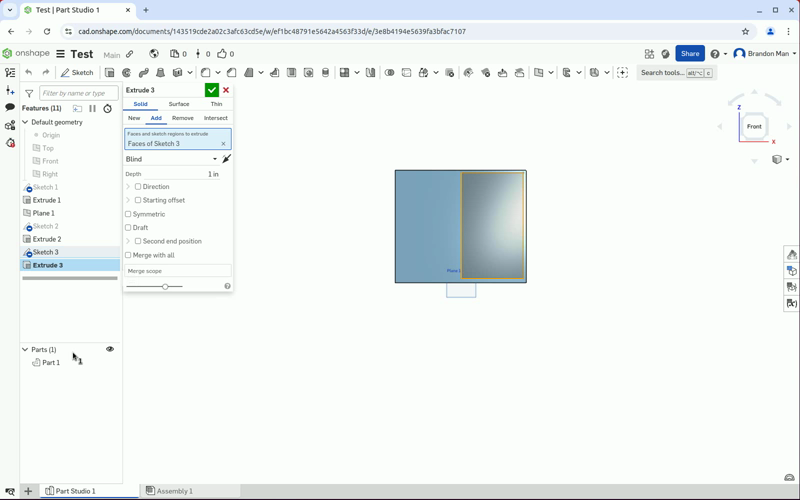
mouse_move(143, 106)
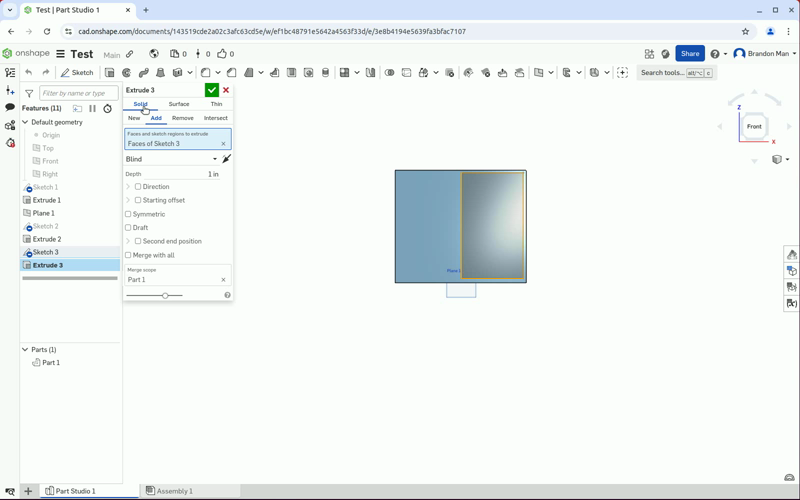
click(143, 106)
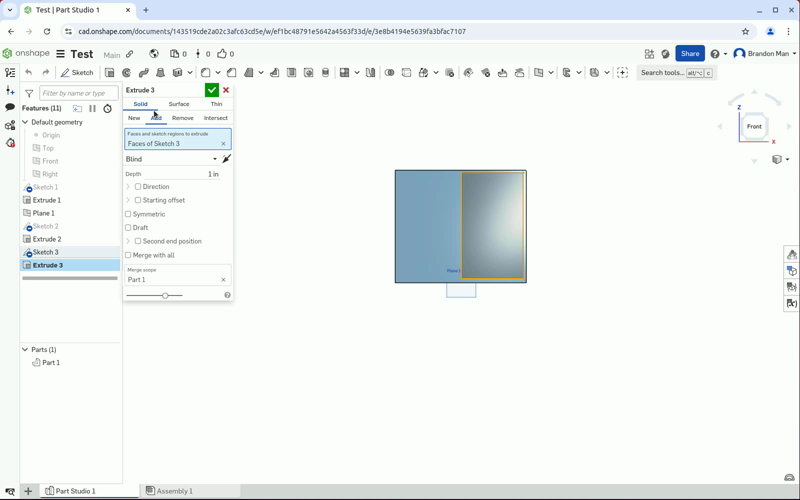
mouse_move(186, 120)
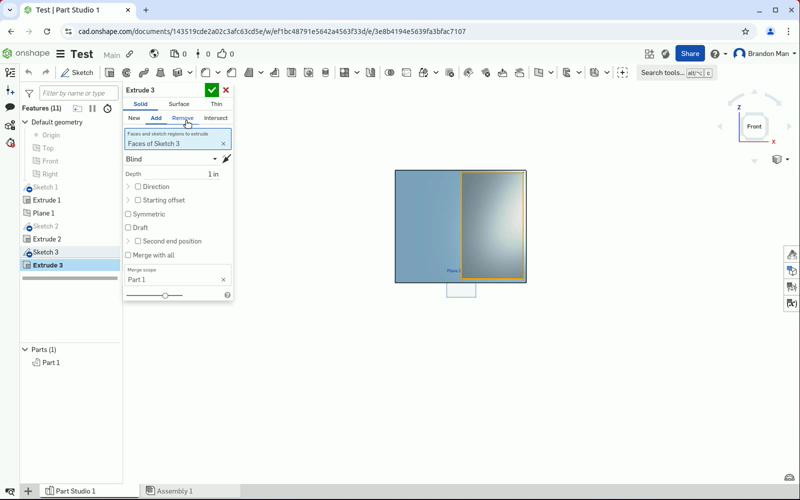
click(186, 120)
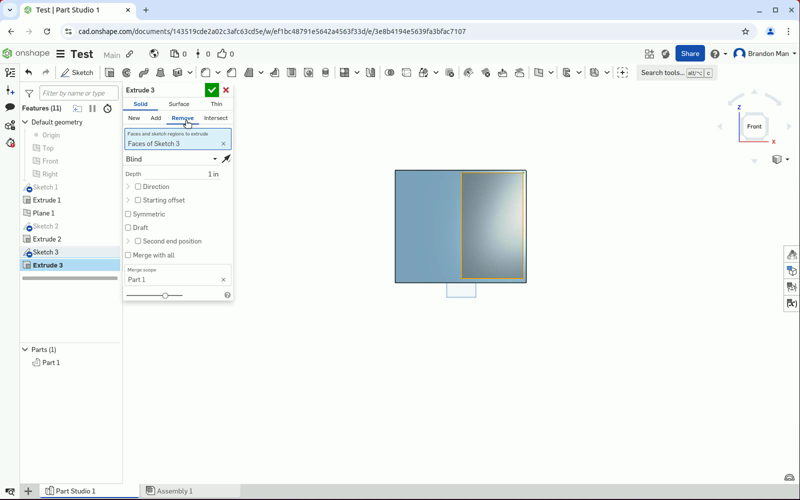
key(tab, 4)
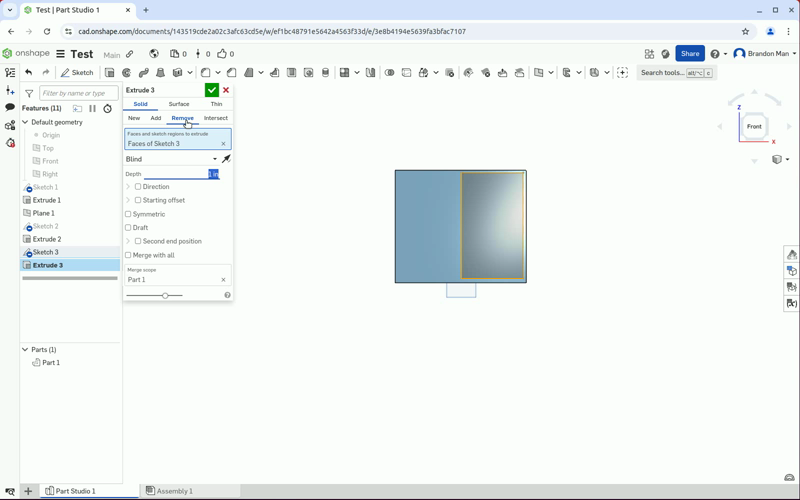
text(0.241)
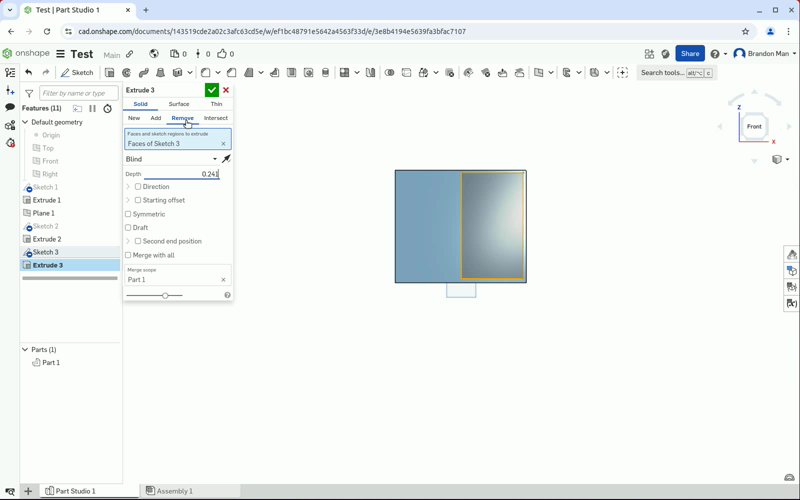
key(tab, 6)
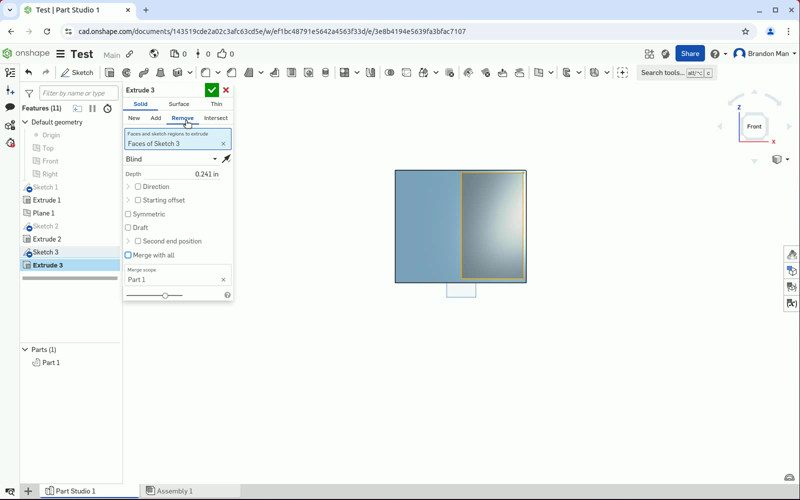
key(space)
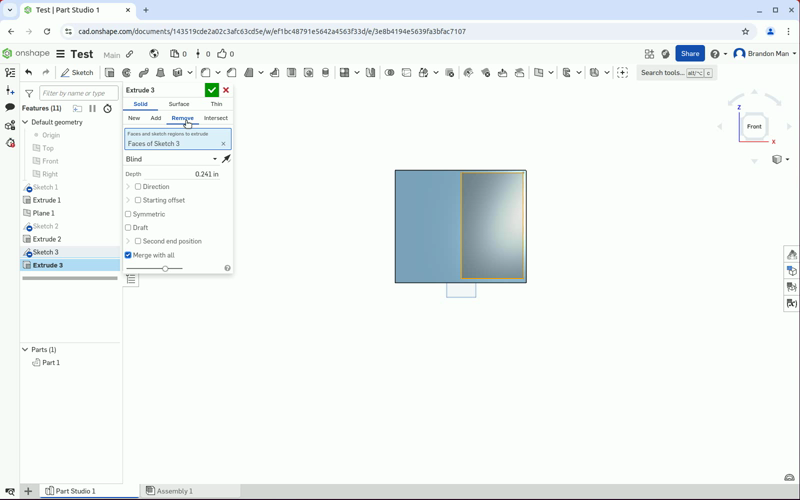
key(enter)
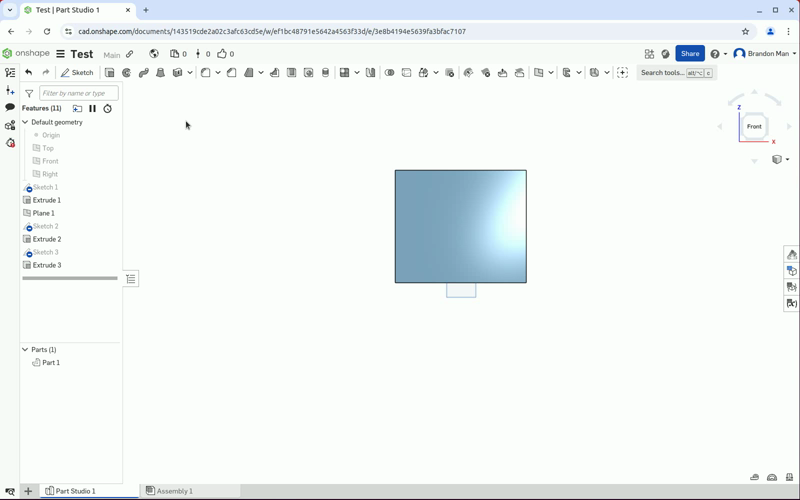
key(shift+h)
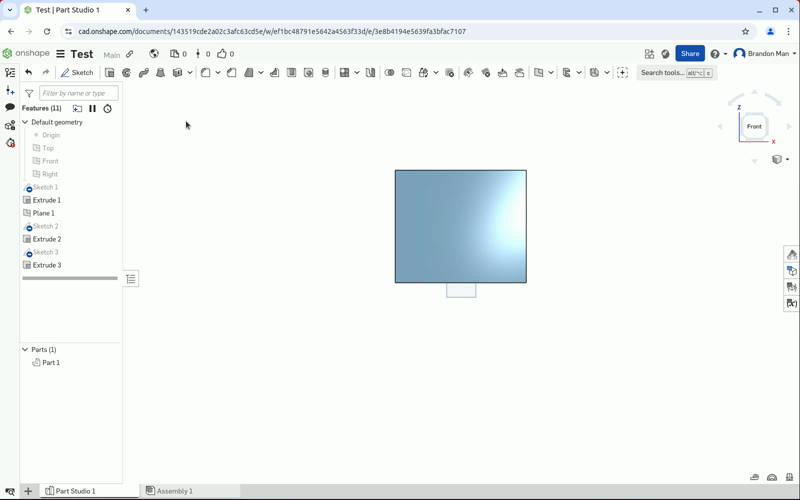
key(shift+h)
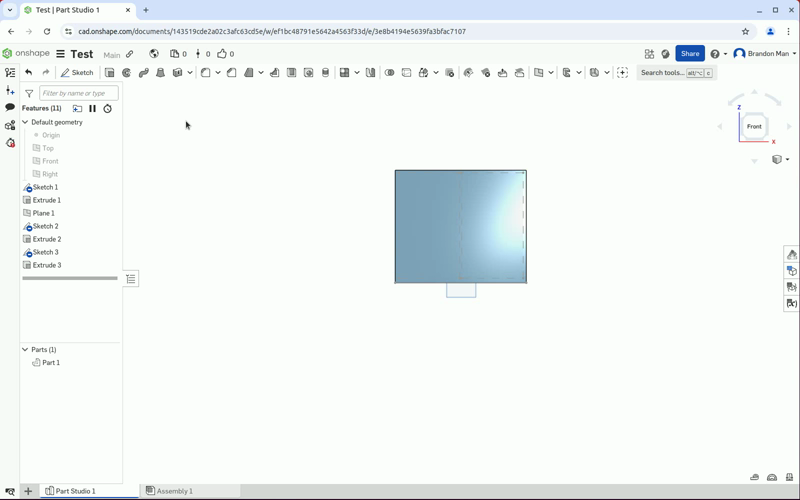
key(shift+7)
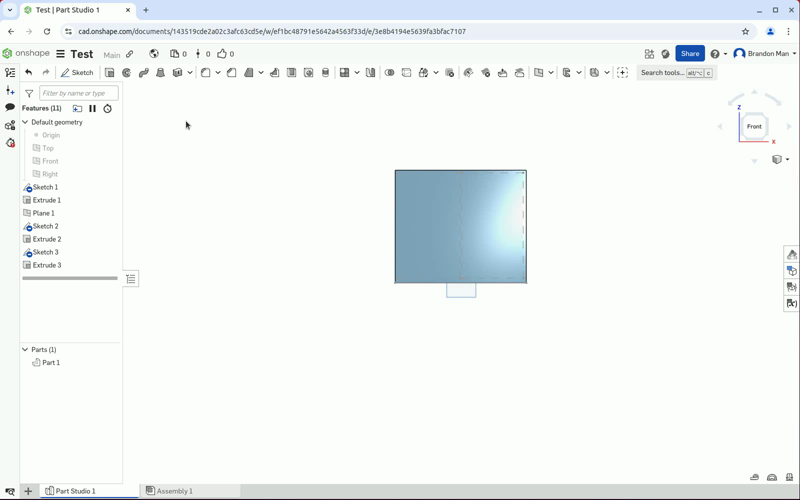
key(left, 2)
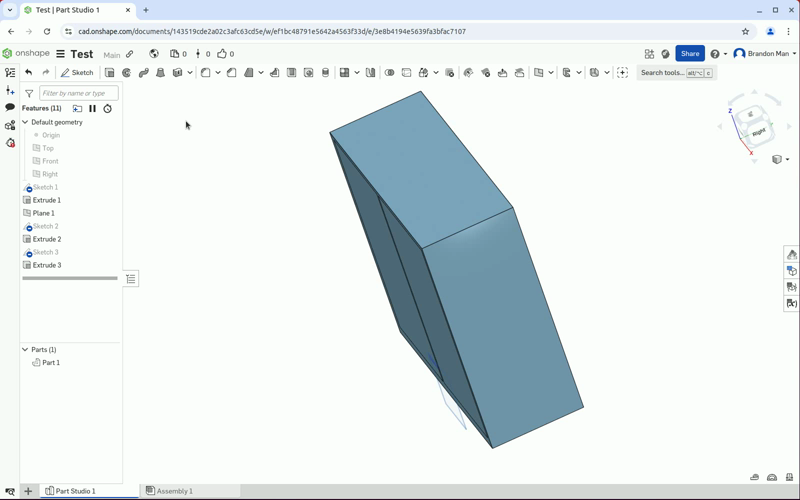
key(down, 2)
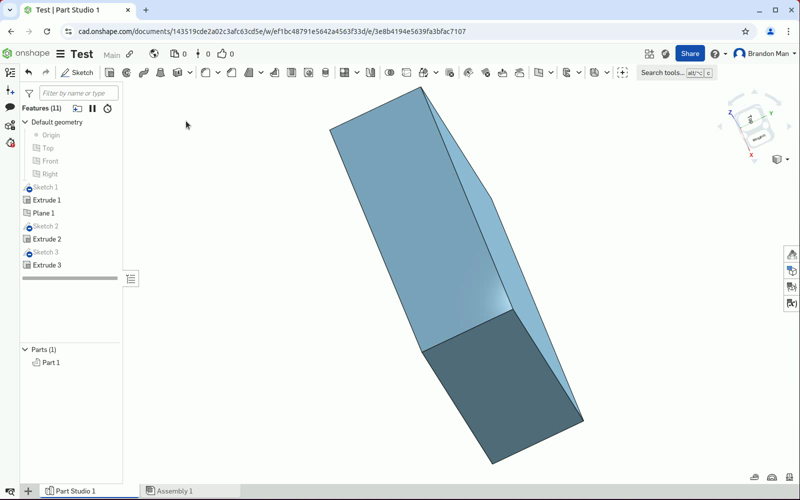
key(up, 2)
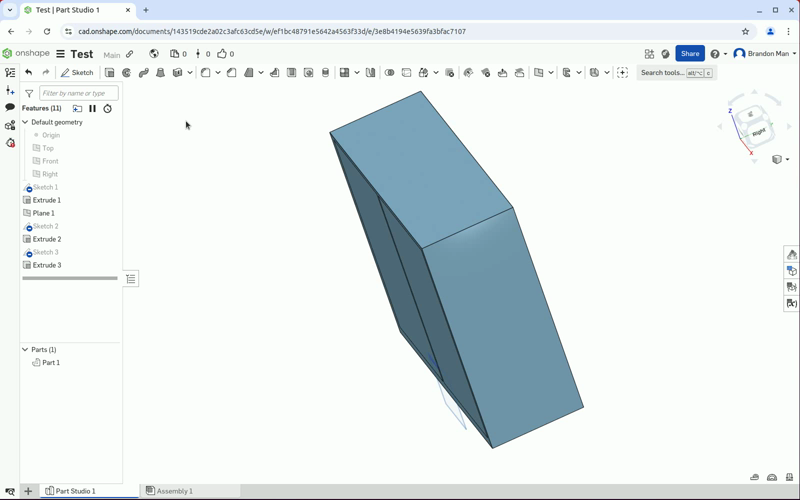
key(right, 2)
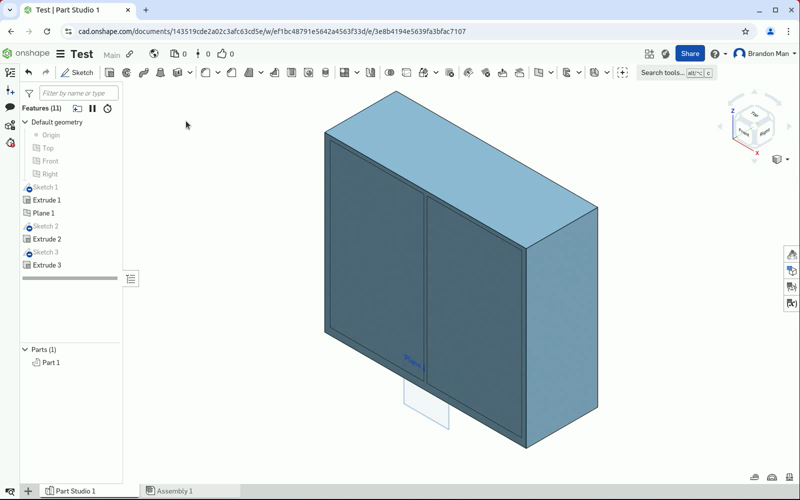
mouse_move(73, 189)
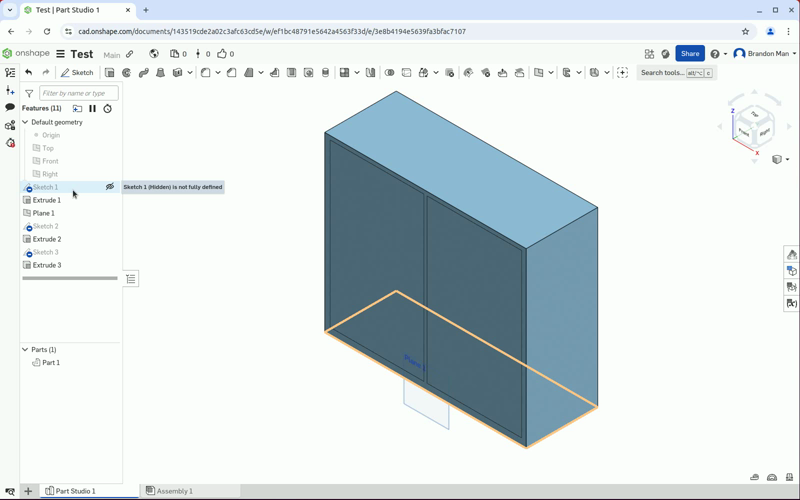
click(73, 189)